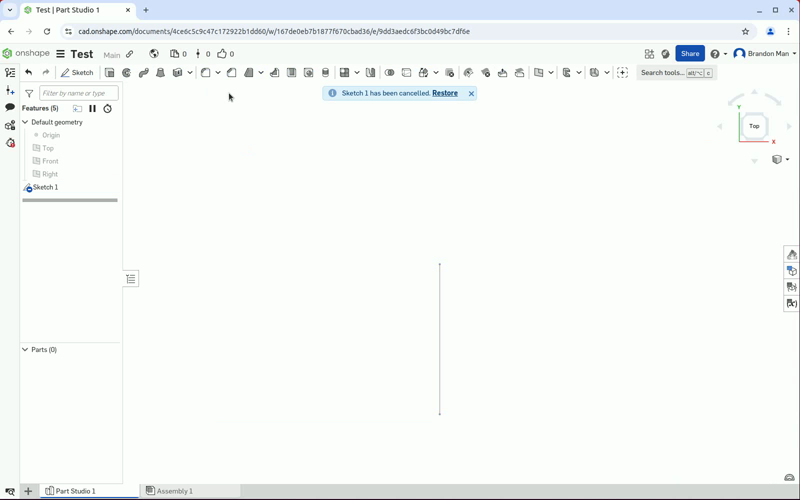
key(shift+h)
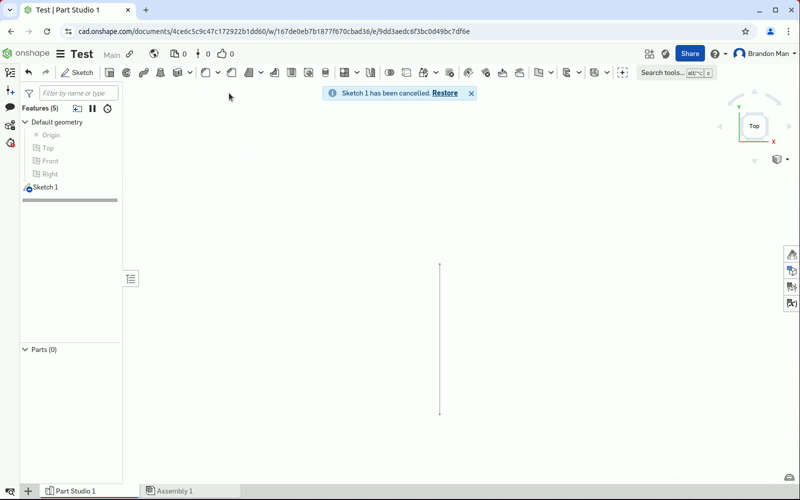
key(shift+s)
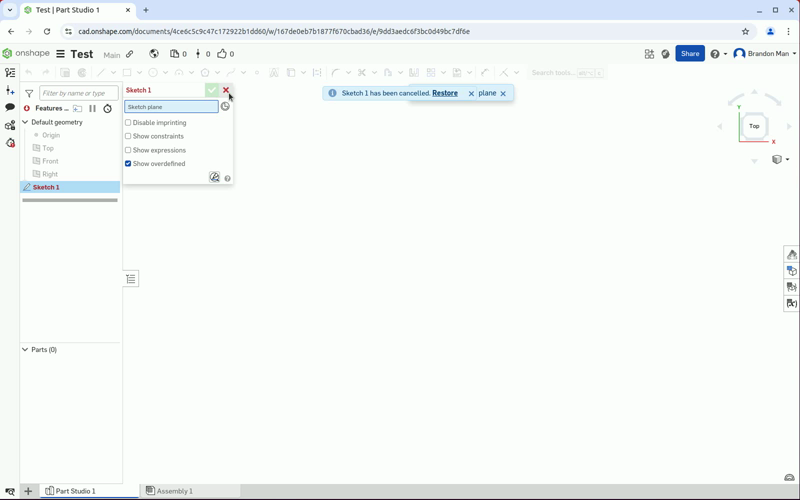
mouse_move(73, 150)
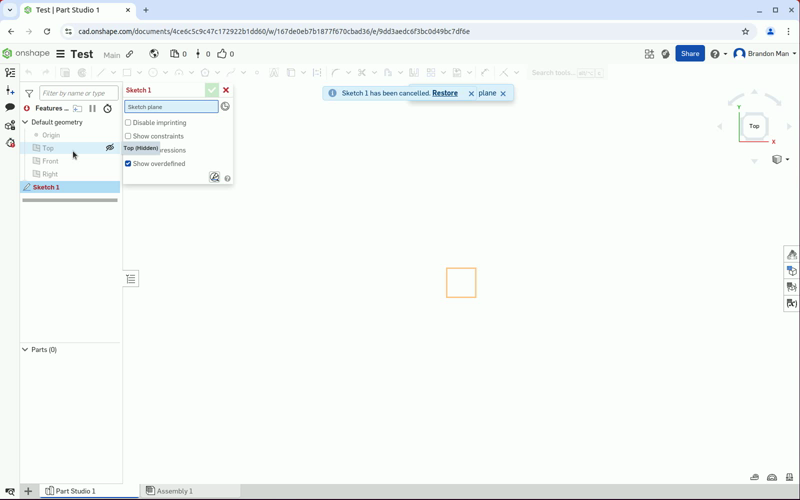
click(73, 150)
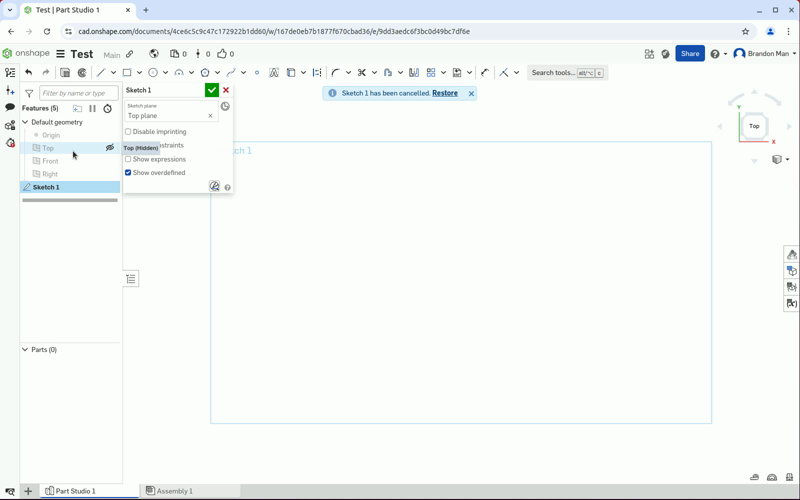
mouse_move(73, 352)
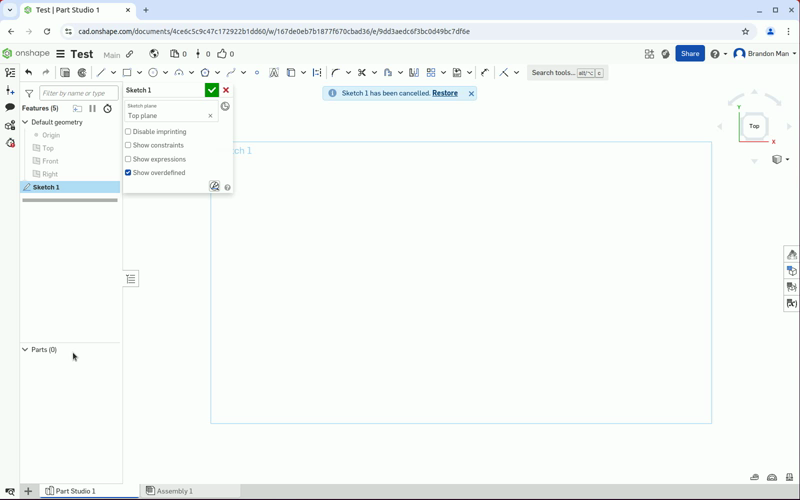
key(y)
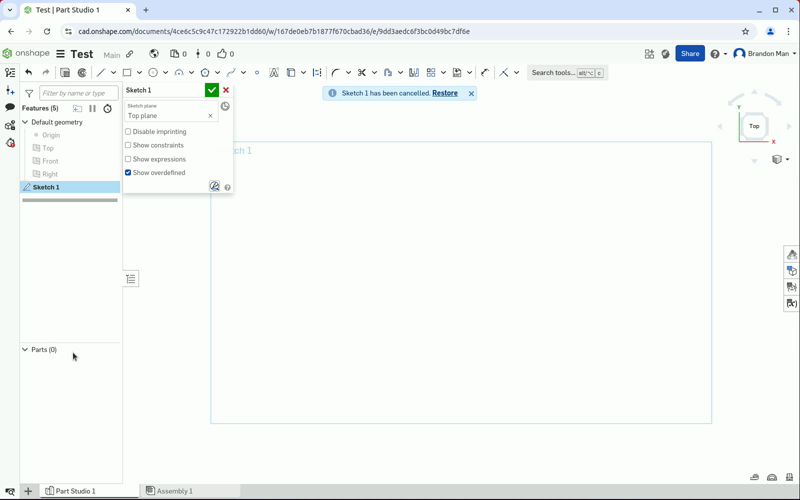
key(l)
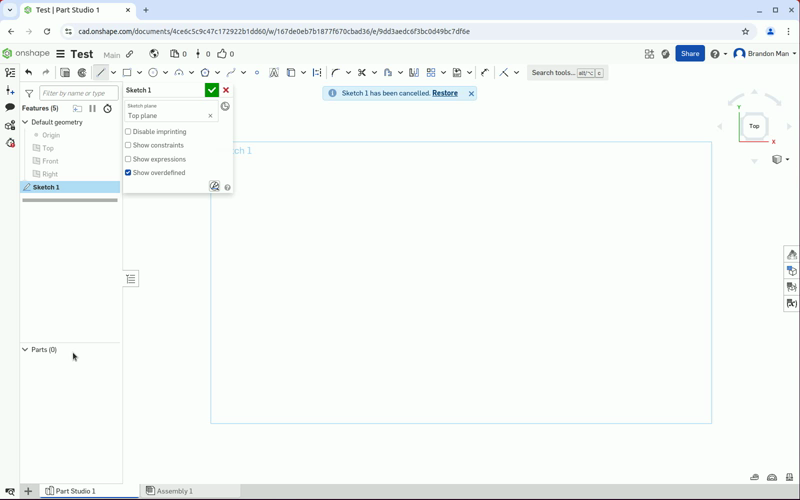
key_down(shift)
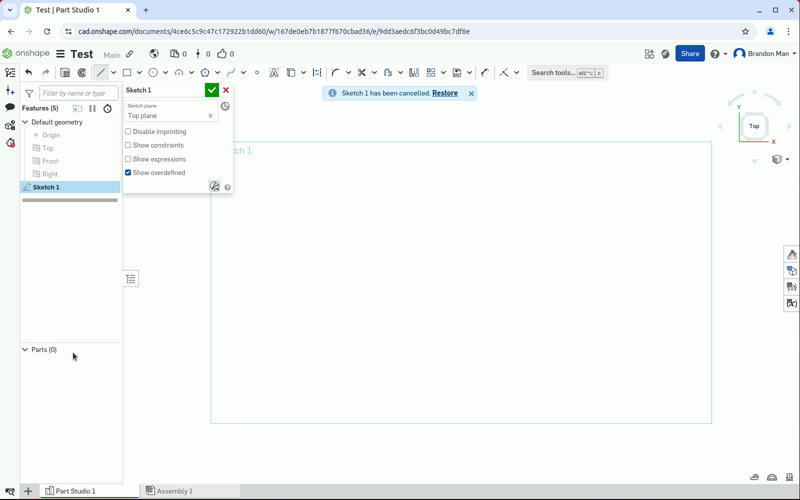
mouse_move(401, 282)
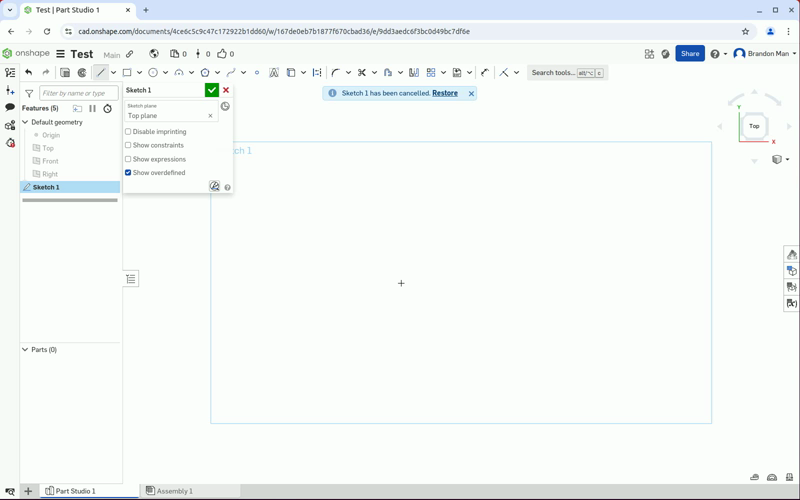
click(401, 282)
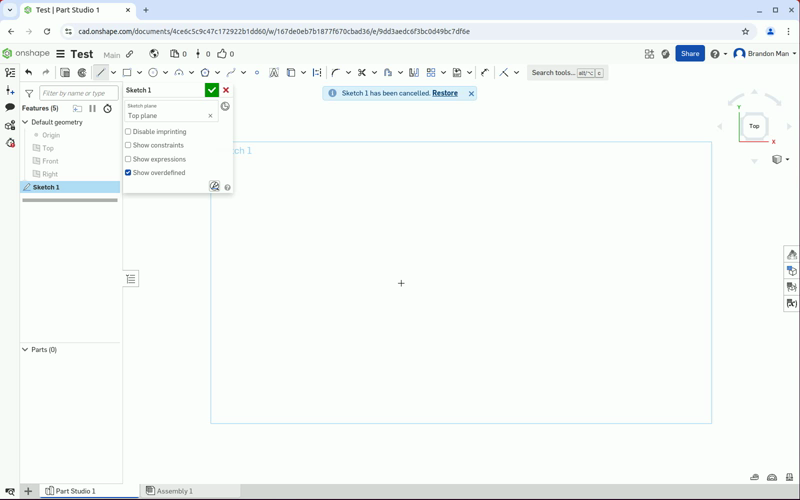
key_up(shift)
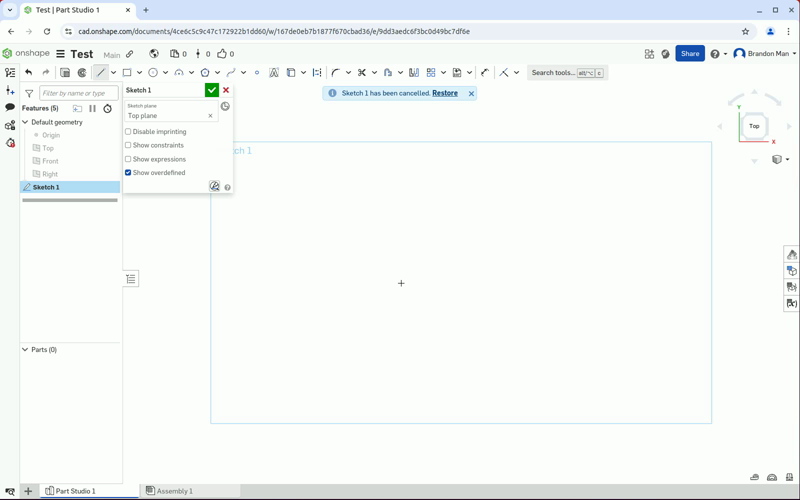
key_down(shift)
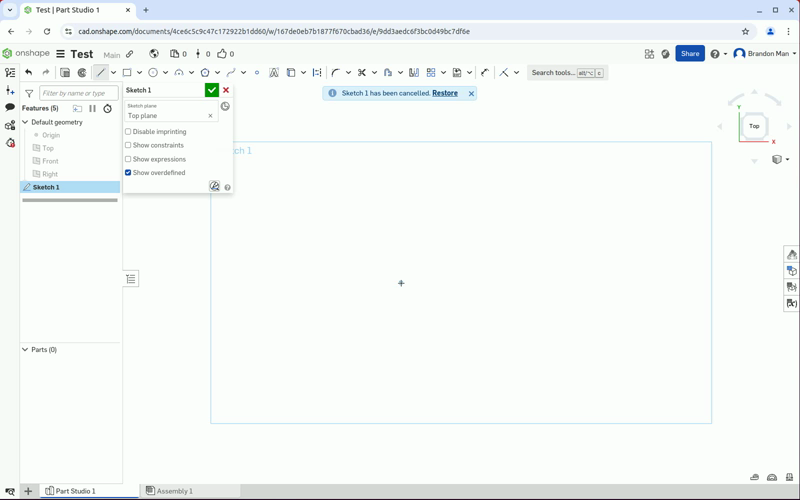
mouse_move(431, 335)
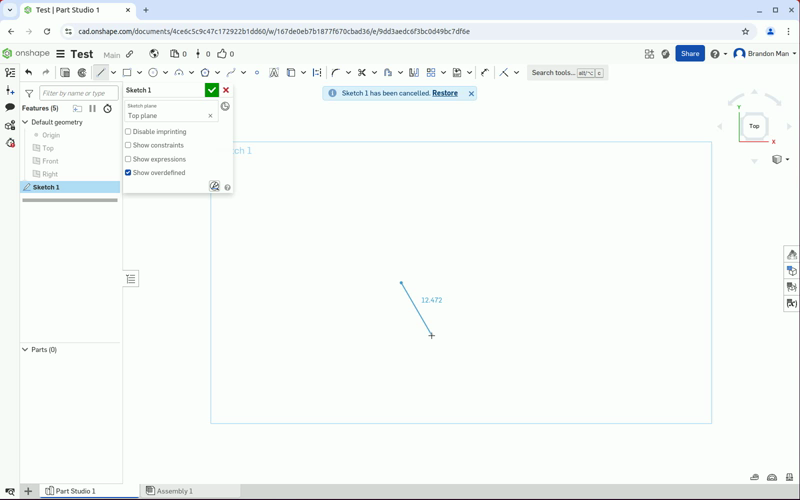
click(431, 335)
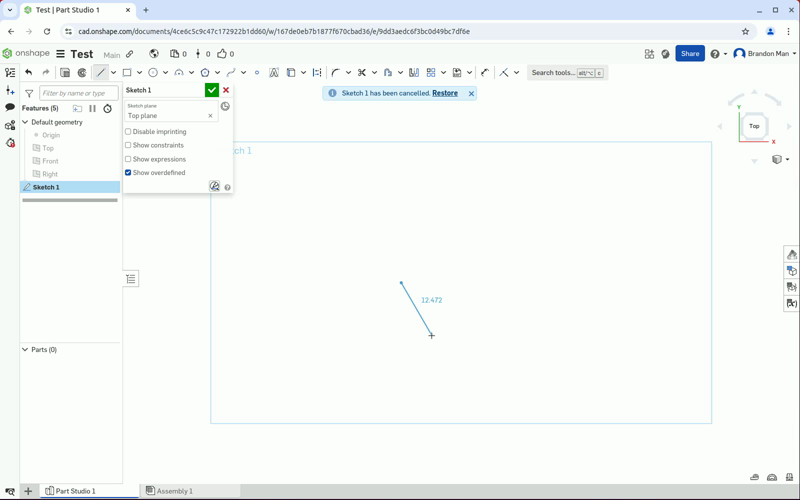
key_up(shift)
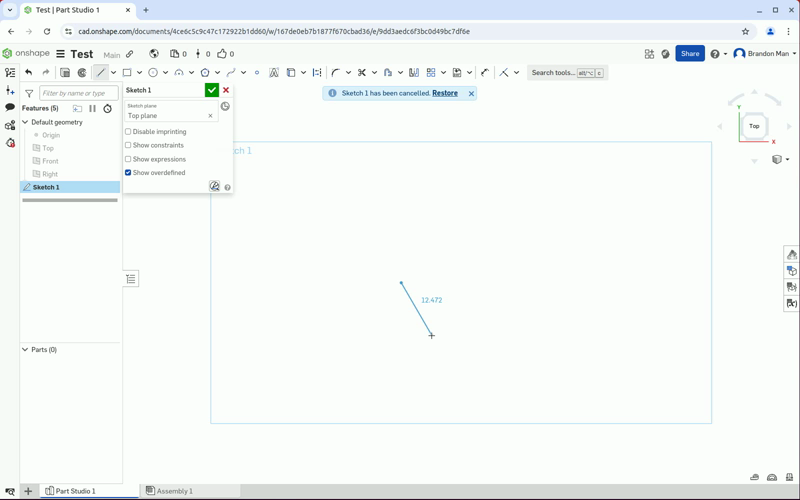
key_down(shift)
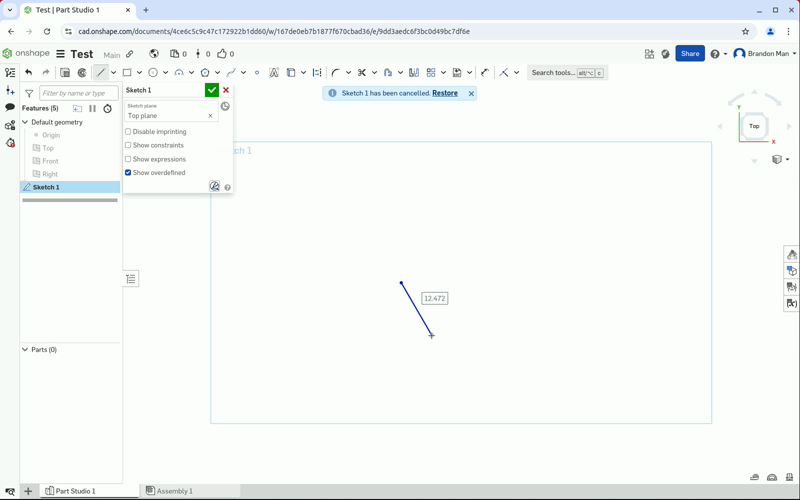
mouse_move(461, 335)
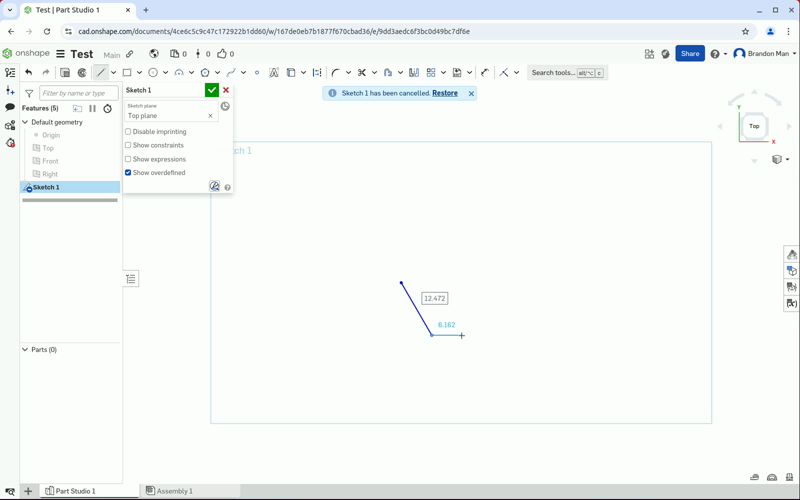
mouse_move(491, 335)
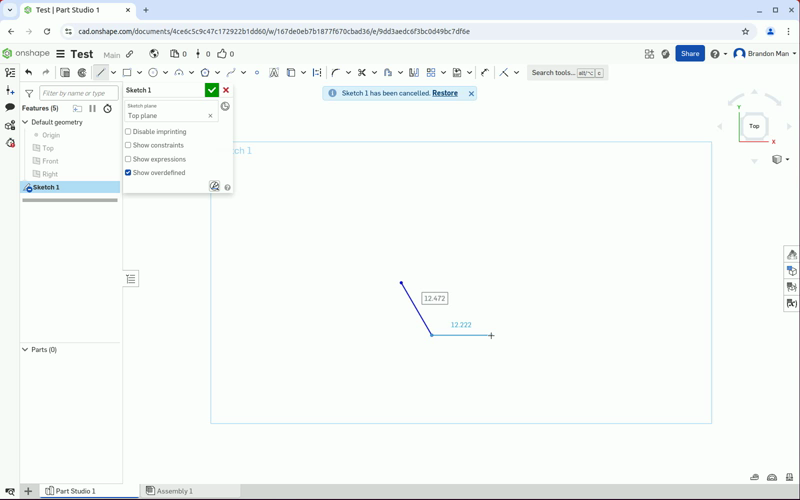
click(491, 335)
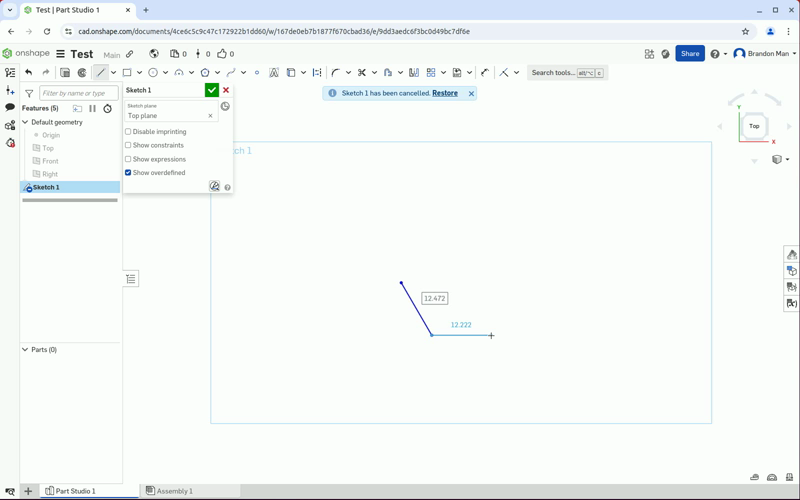
key_up(shift)
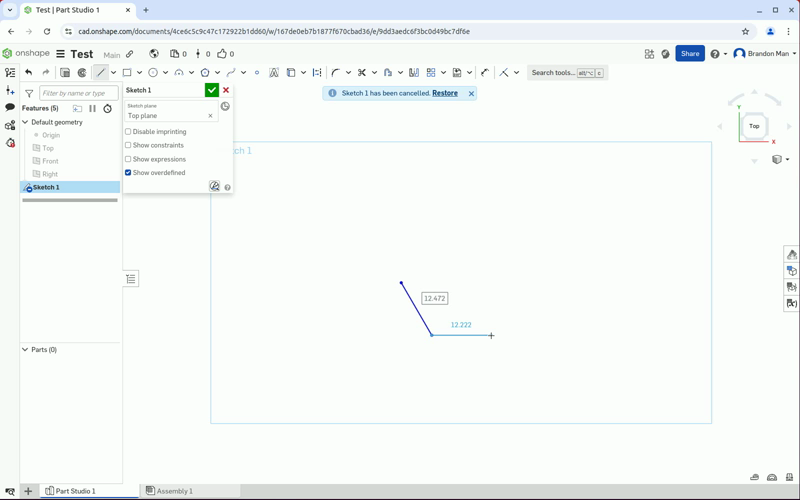
key_down(shift)
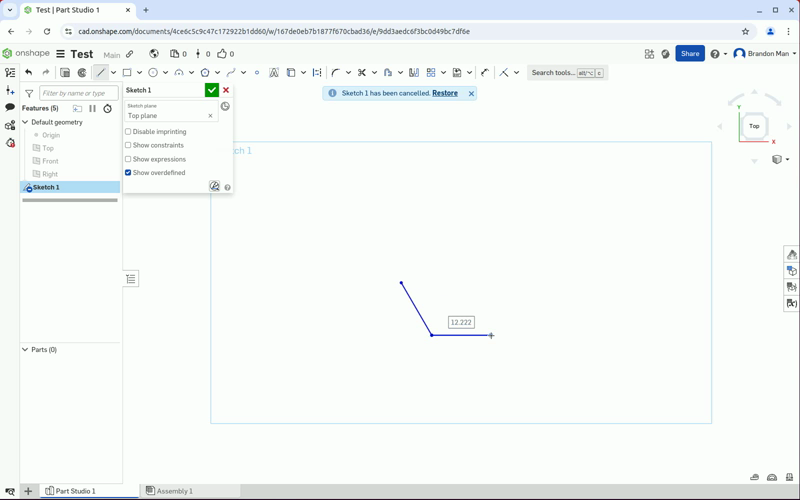
mouse_move(521, 282)
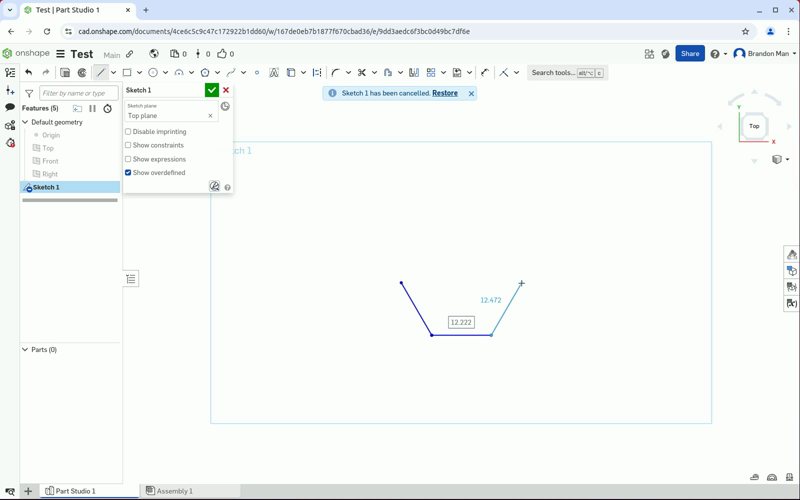
click(521, 282)
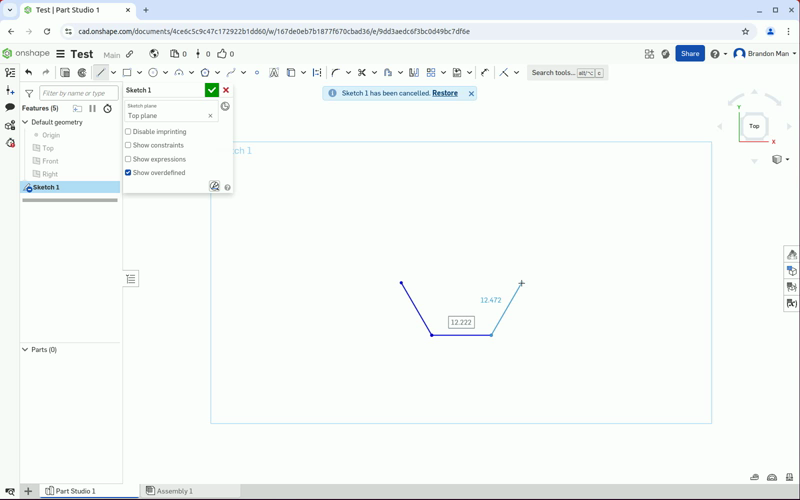
key_up(shift)
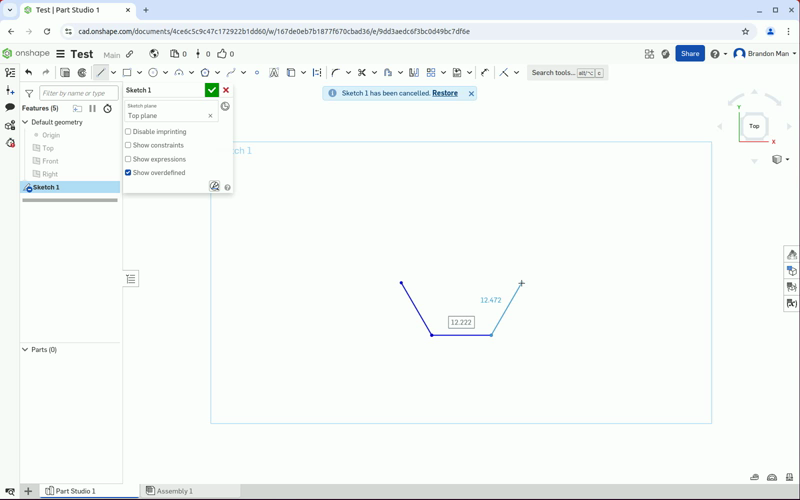
key_down(shift)
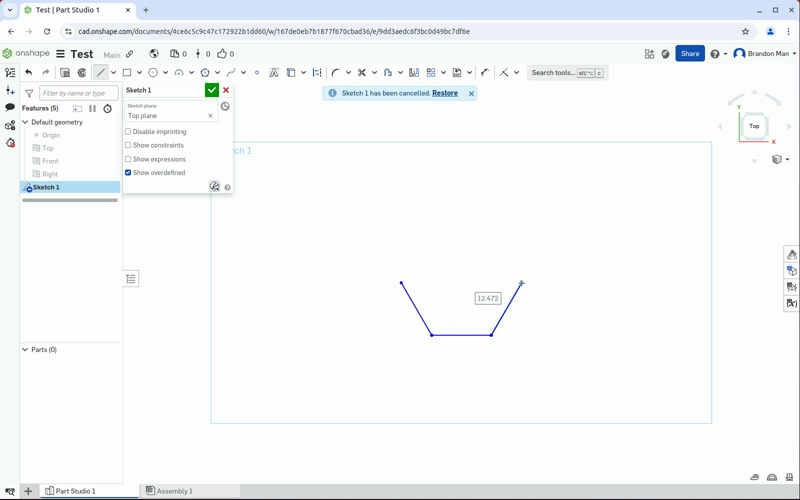
mouse_move(491, 230)
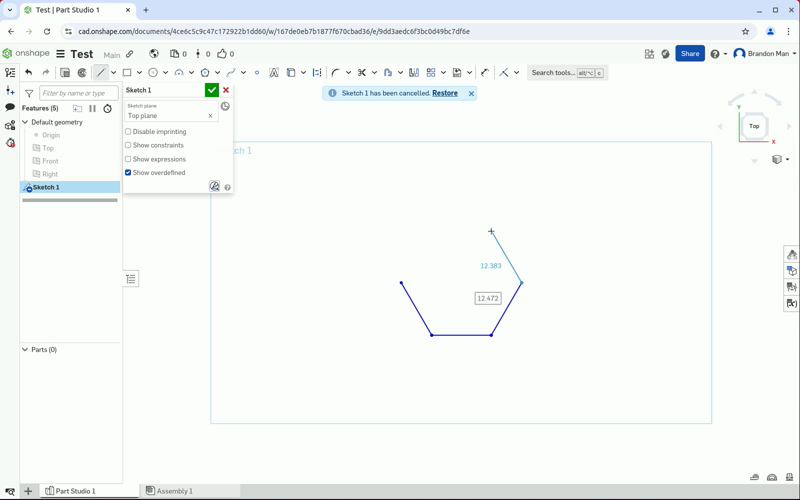
click(491, 230)
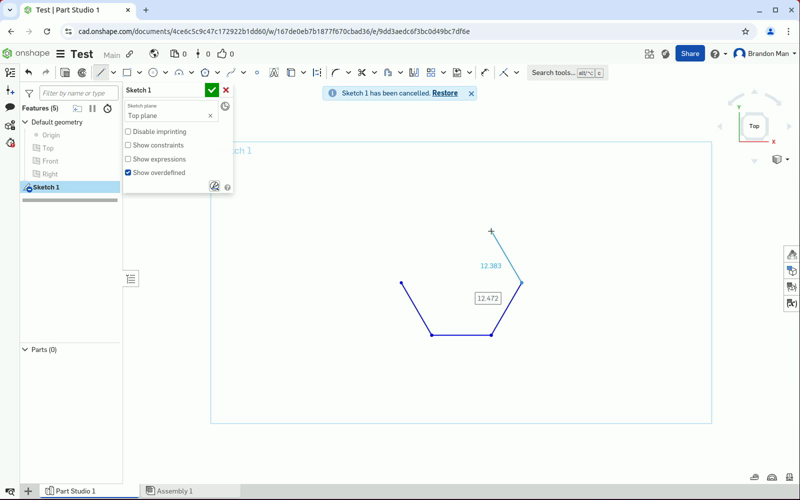
key_up(shift)
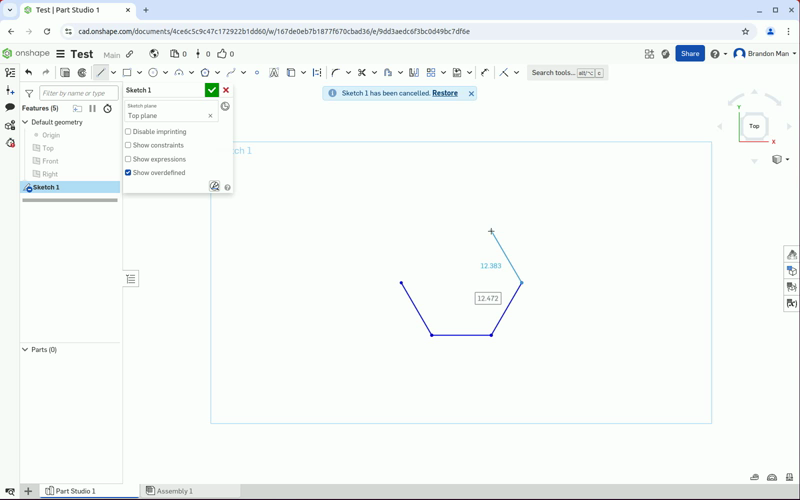
key_down(shift)
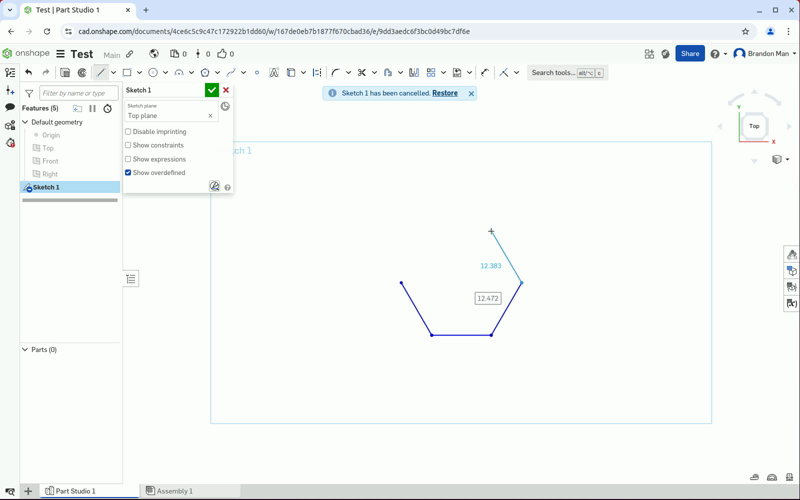
mouse_move(521, 230)
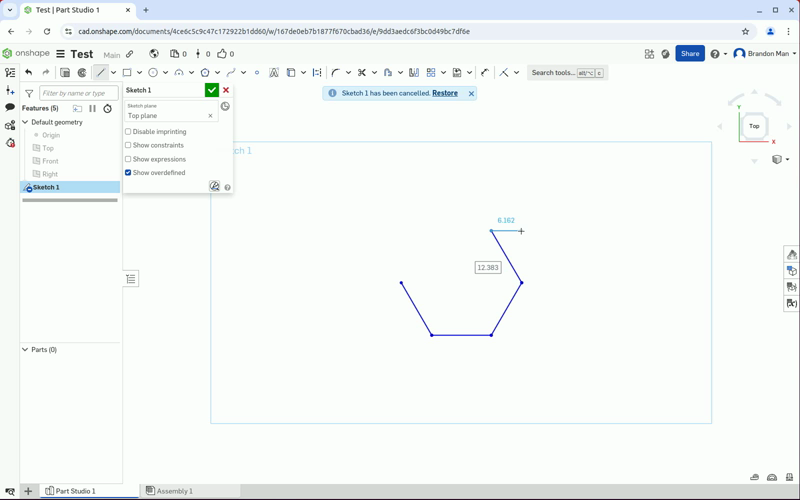
mouse_move(431, 230)
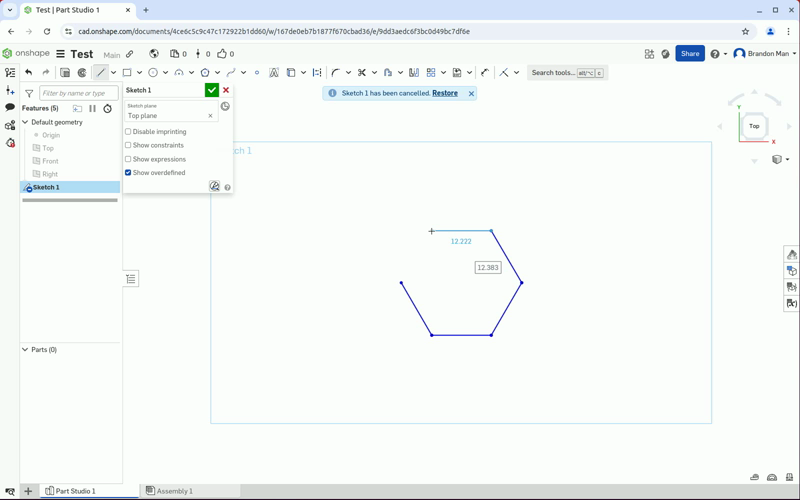
click(431, 230)
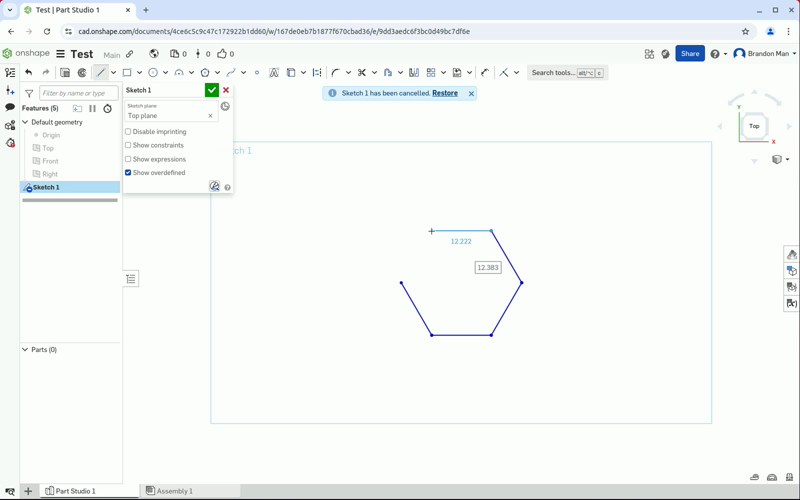
key_up(shift)
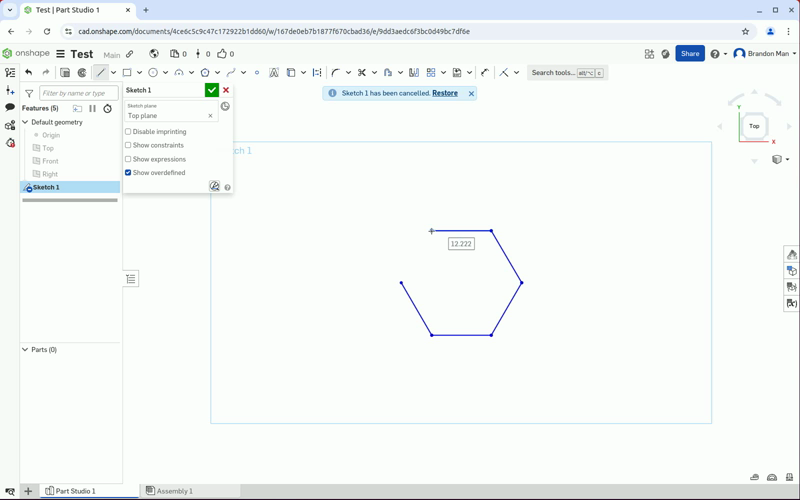
key_down(shift)
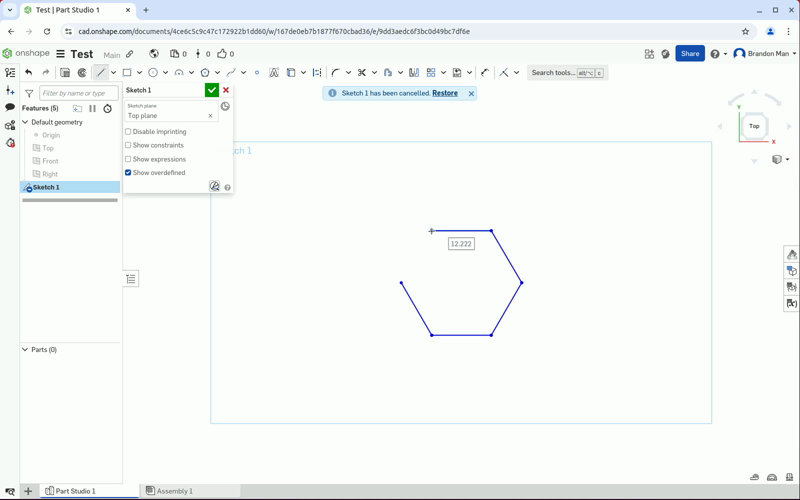
mouse_move(401, 282)
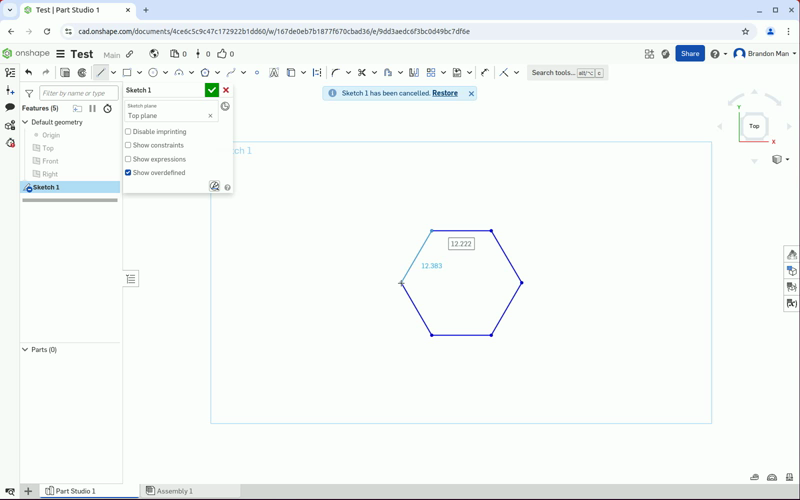
key_up(shift)
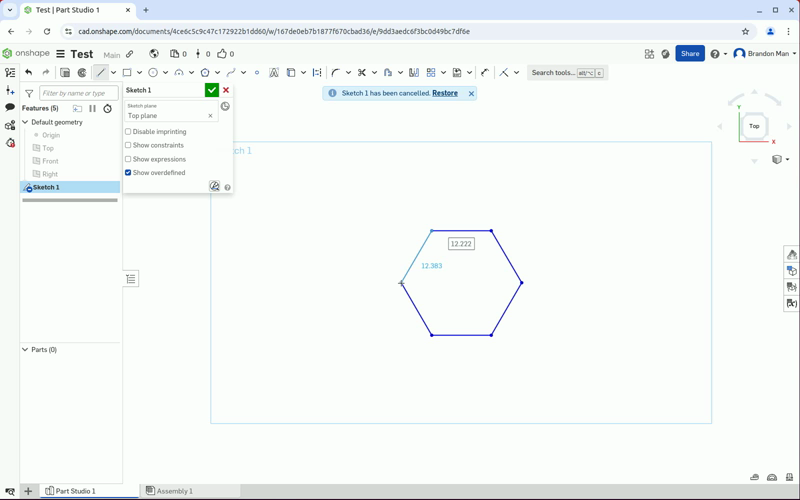
click(401, 282)
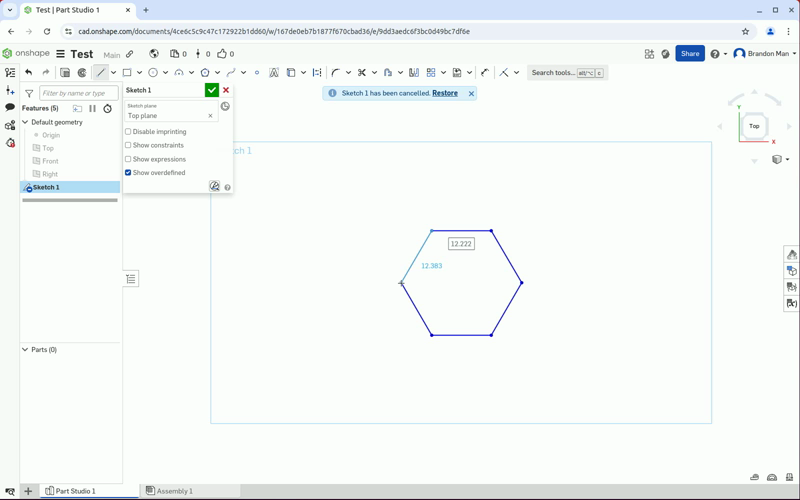
key(esc)
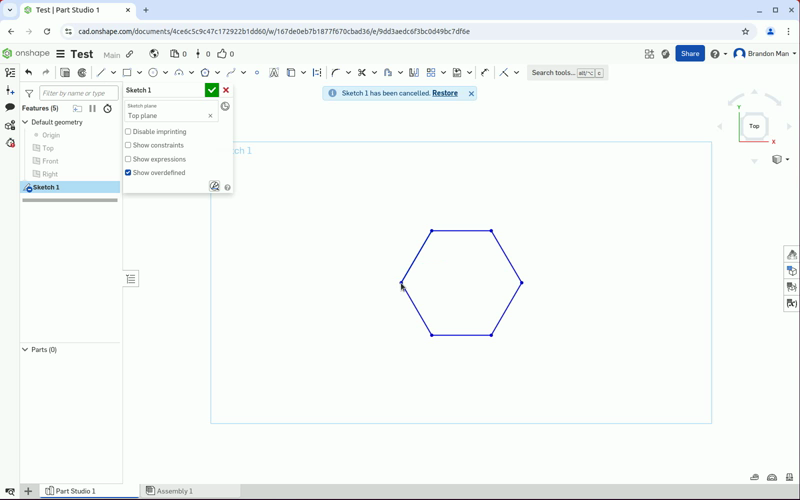
key(c)
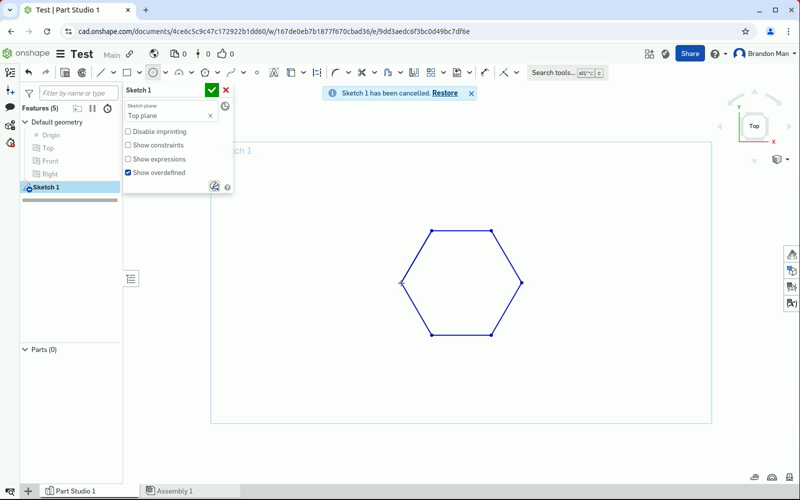
key_down(shift)
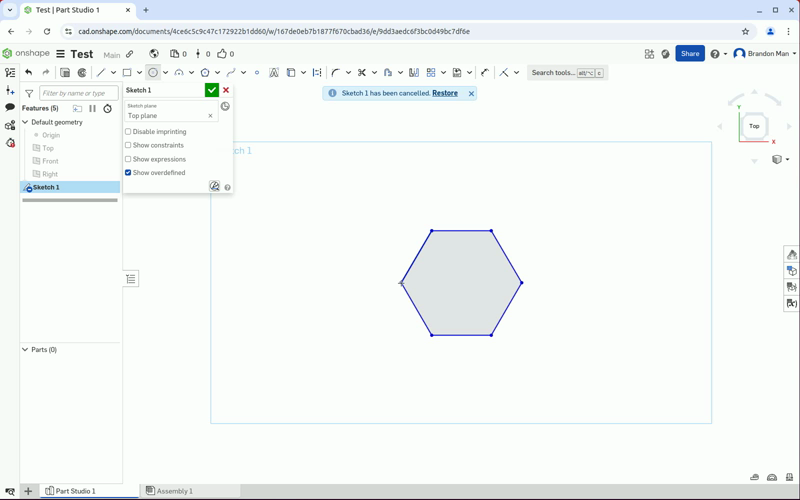
mouse_move(461, 282)
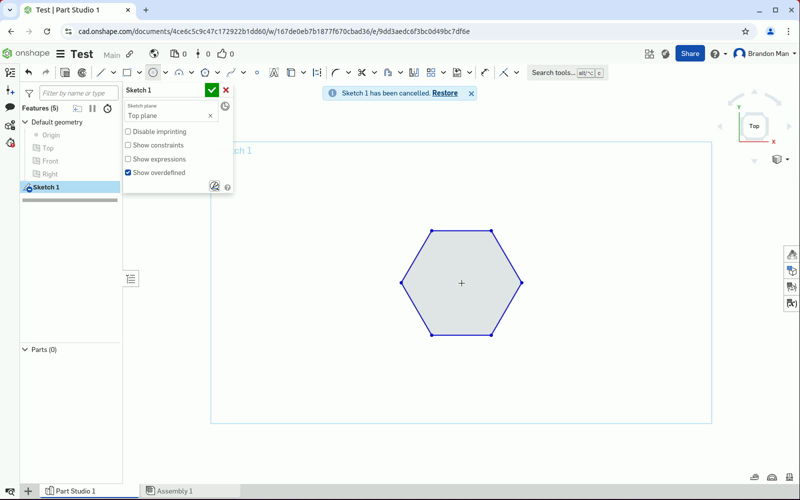
click(461, 282)
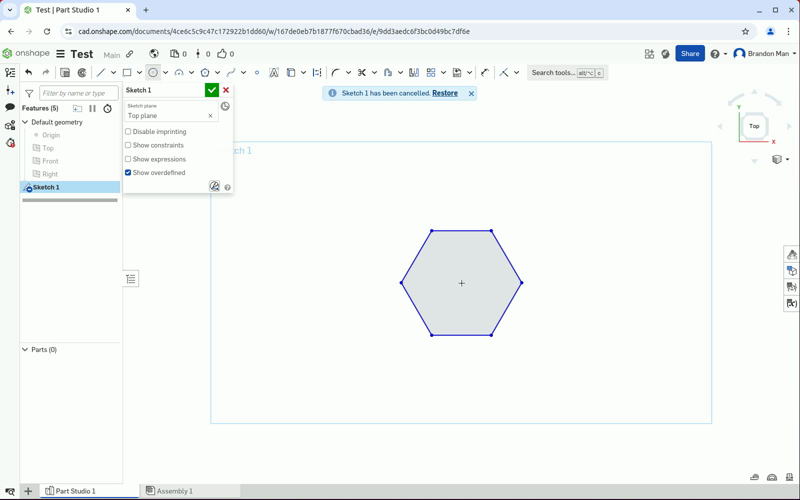
key_up(shift)
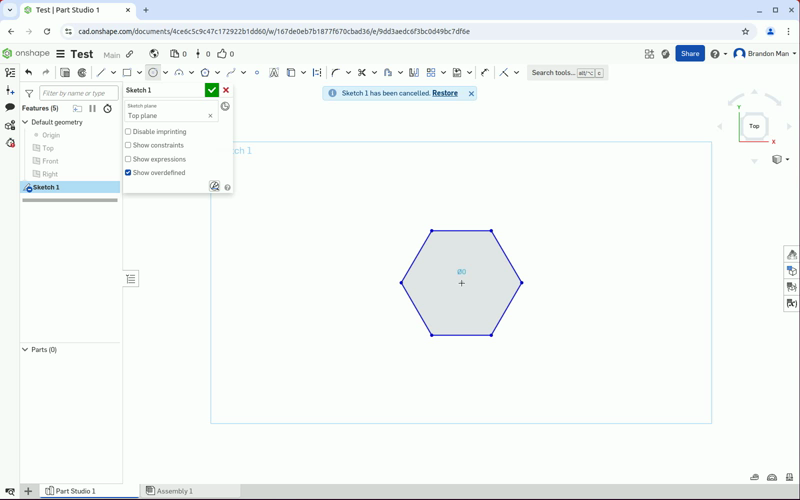
mouse_move(502, 282)
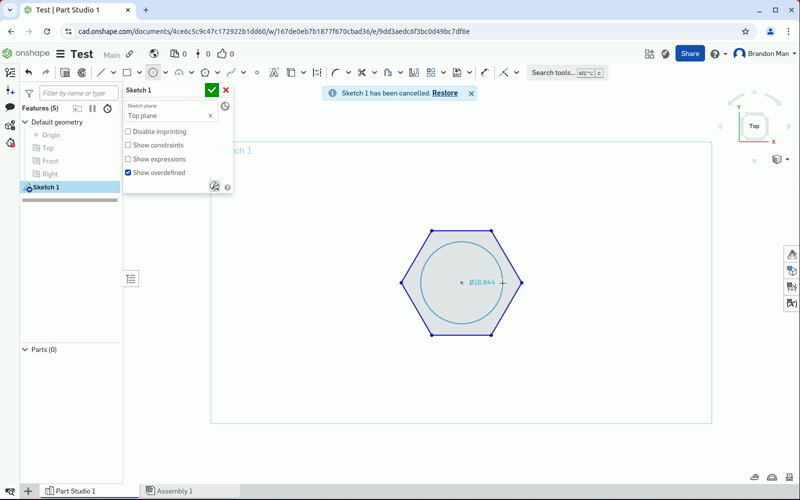
click(502, 282)
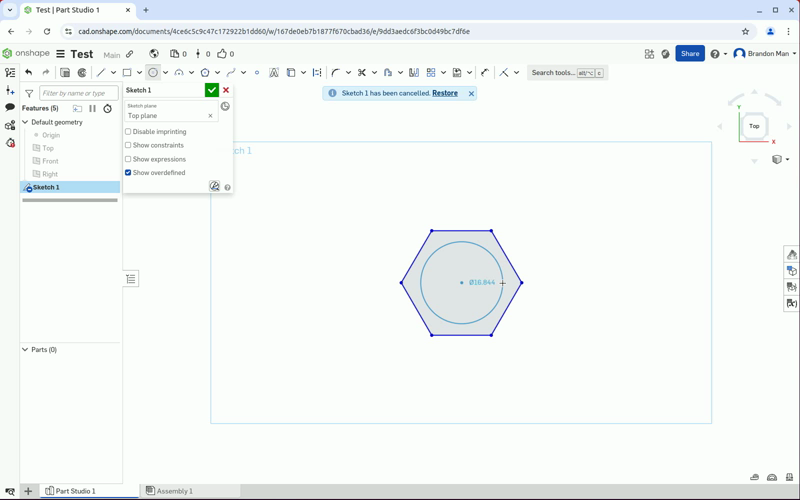
key(esc)
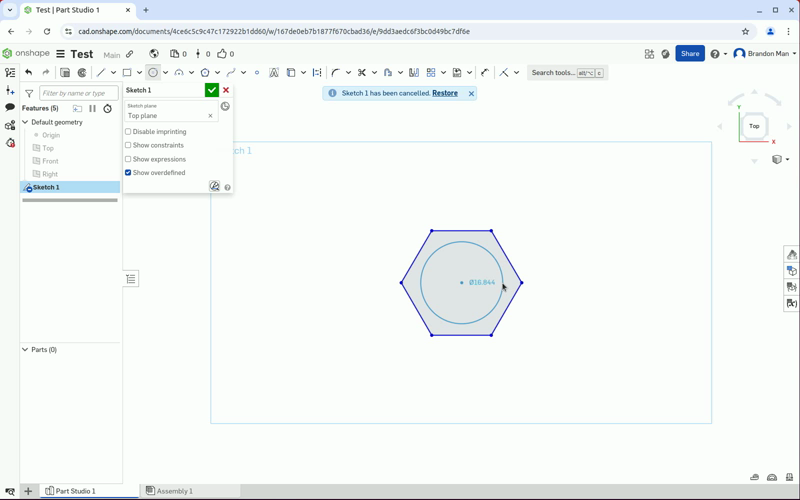
mouse_move(513, 283)
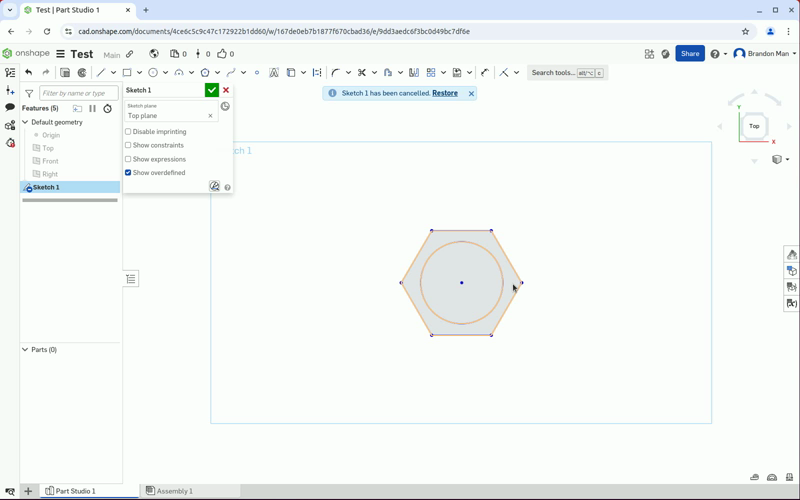
click(513, 283)
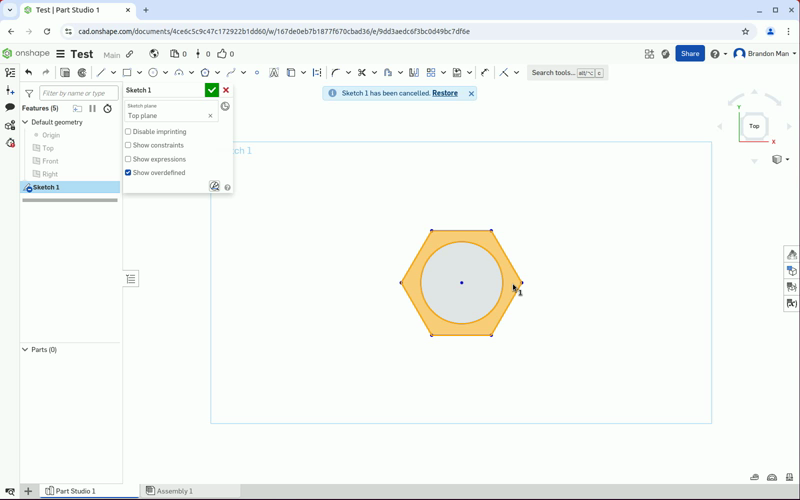
mouse_move(73, 352)
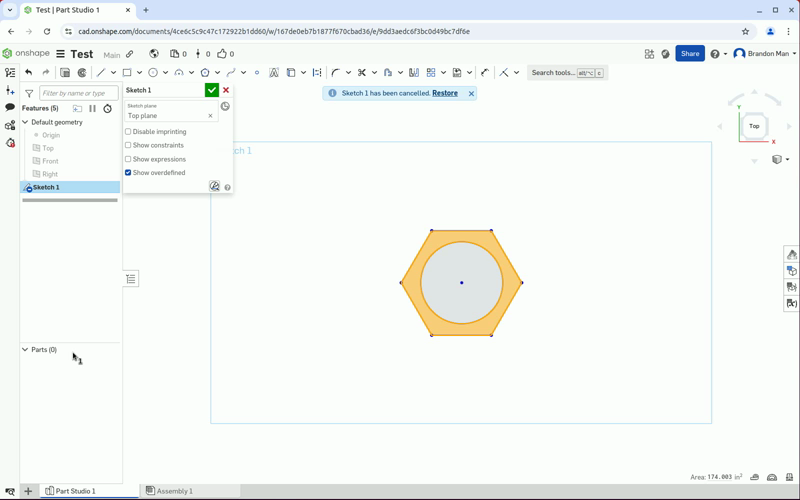
key(shift+y)
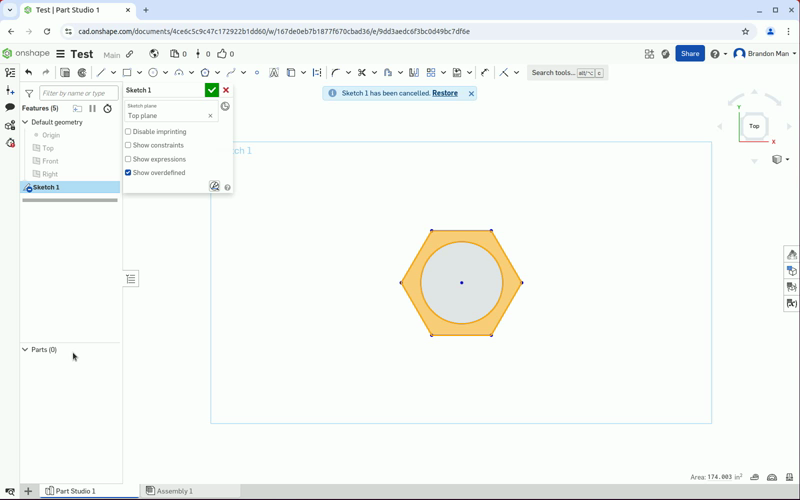
key(shift+e)
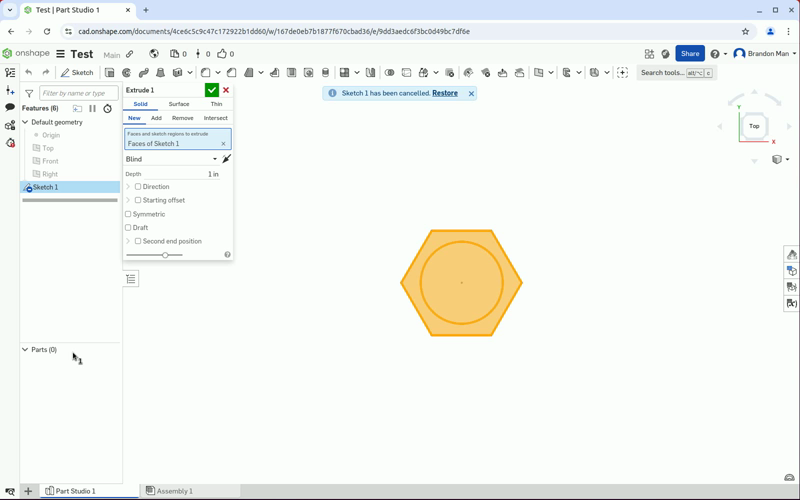
mouse_move(143, 106)
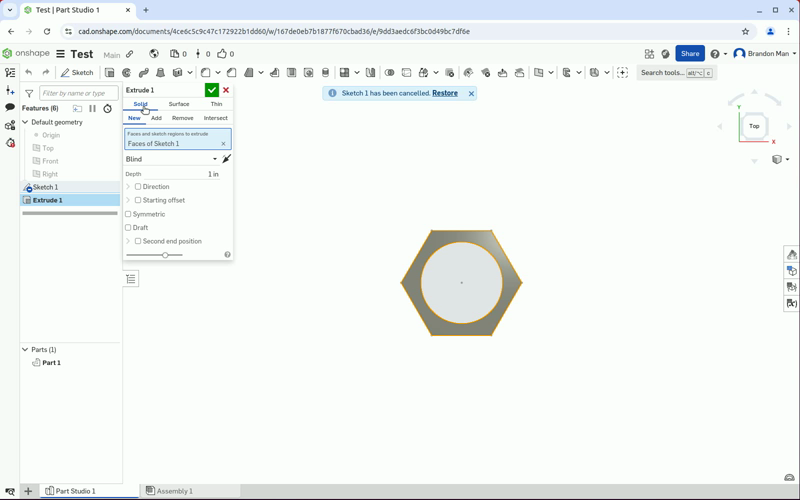
click(143, 106)
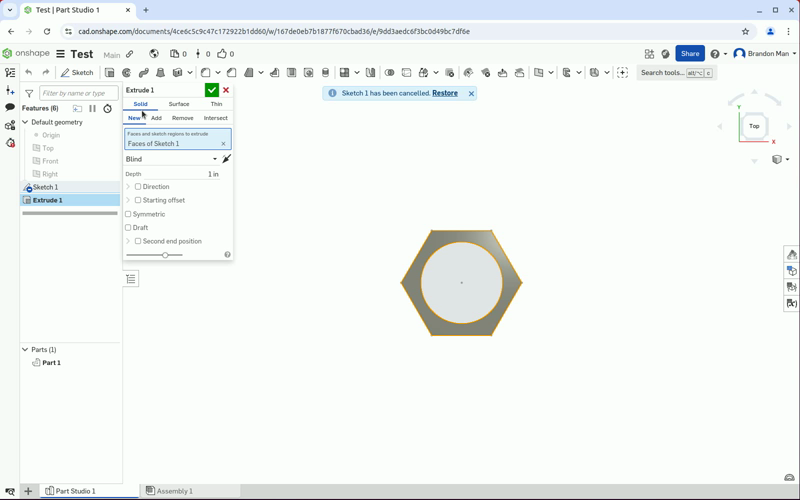
mouse_move(137, 120)
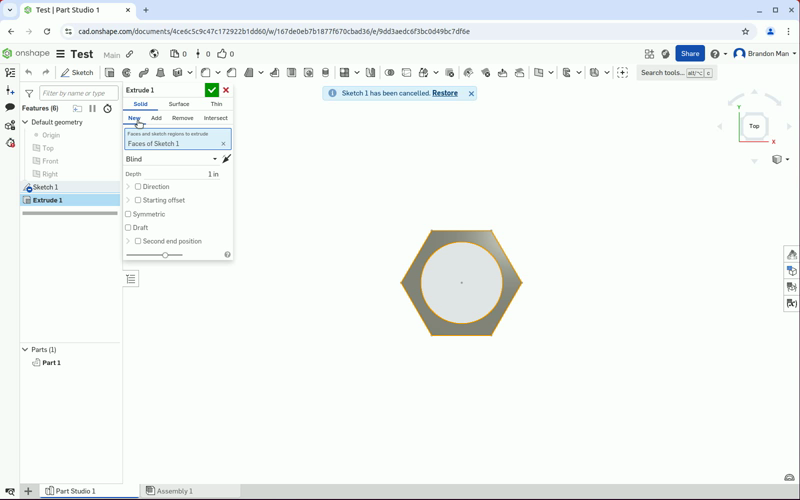
click(137, 120)
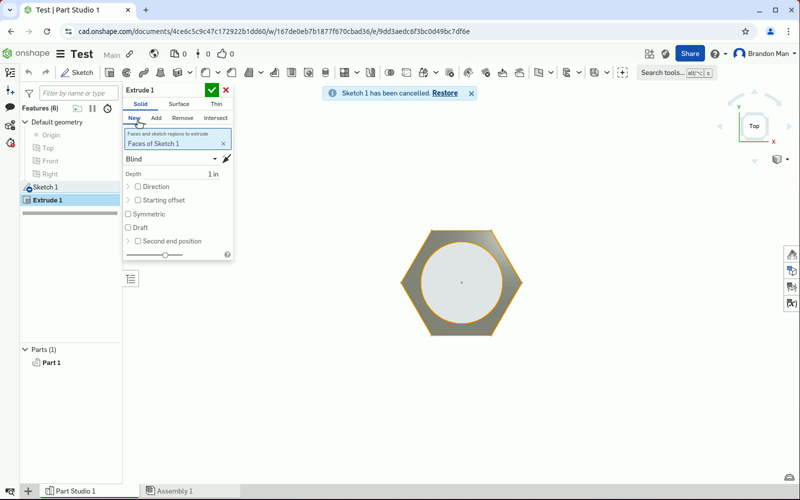
key(tab, 4)
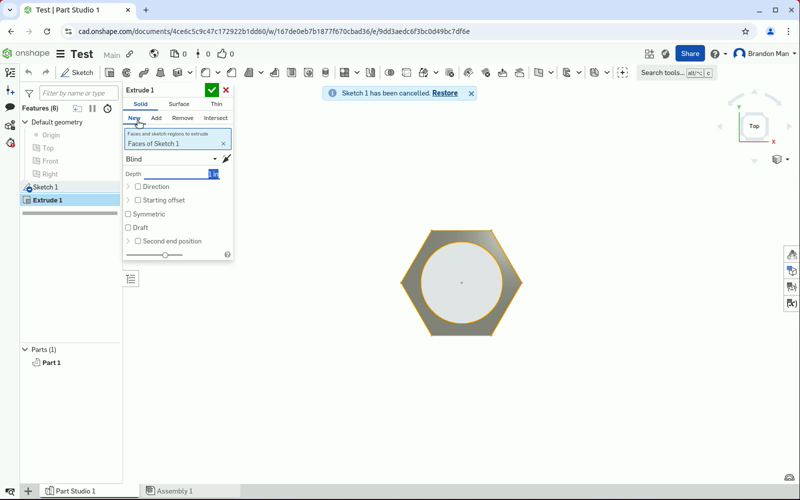
text(23.108)
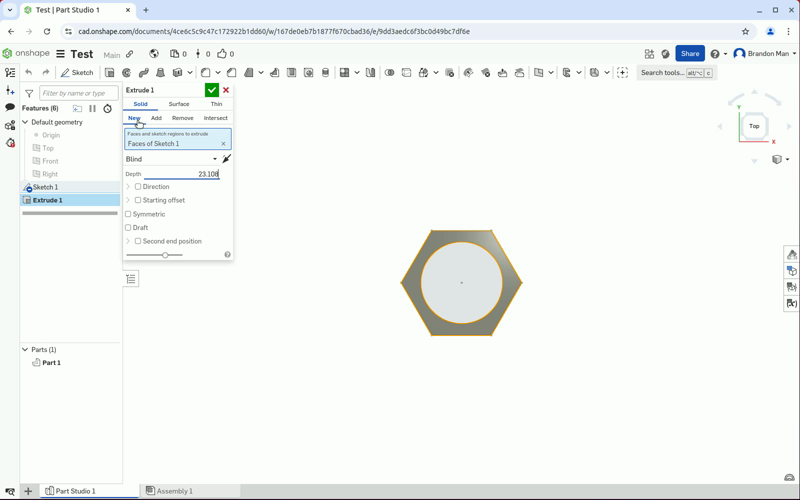
key(enter)
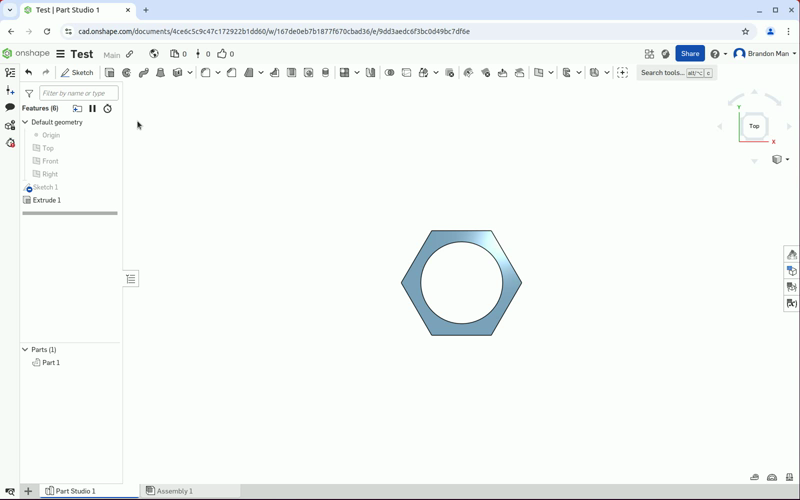
key(shift+h)
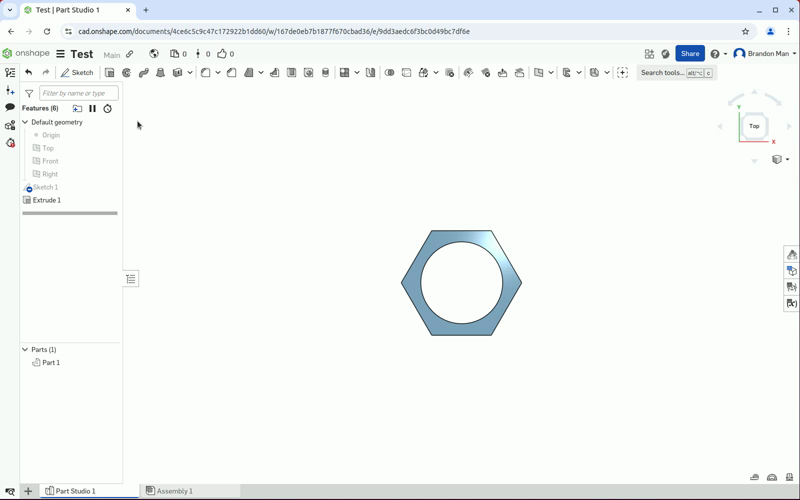
key(shift+h)
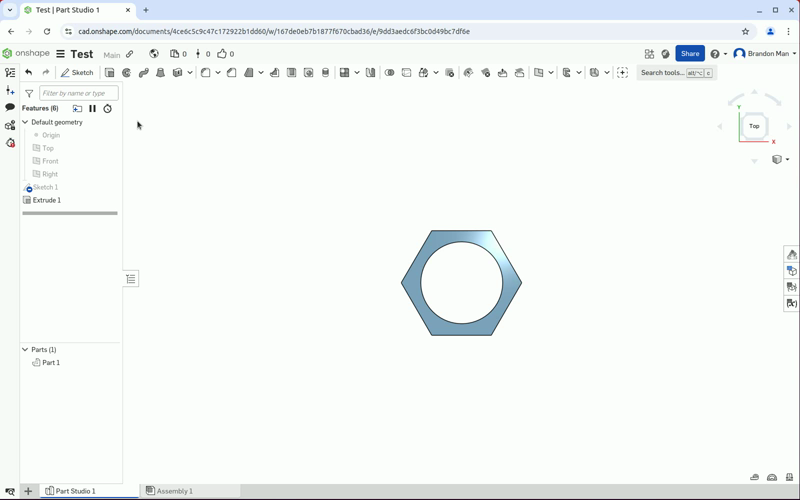
mouse_move(73, 189)
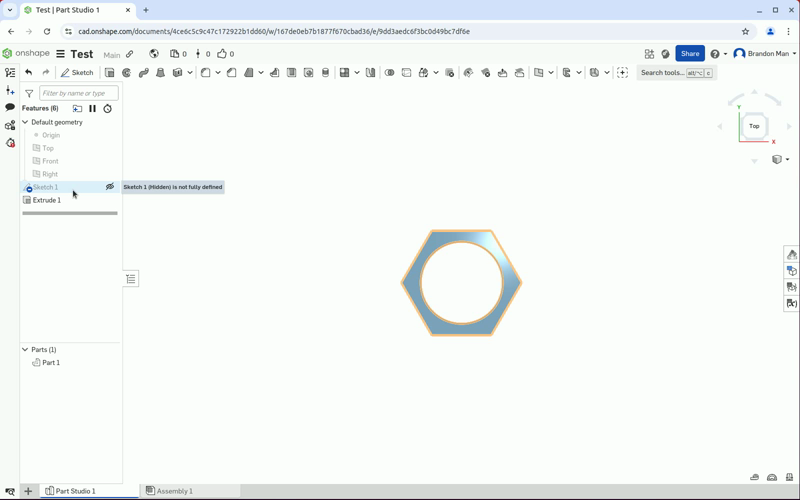
click(73, 189)
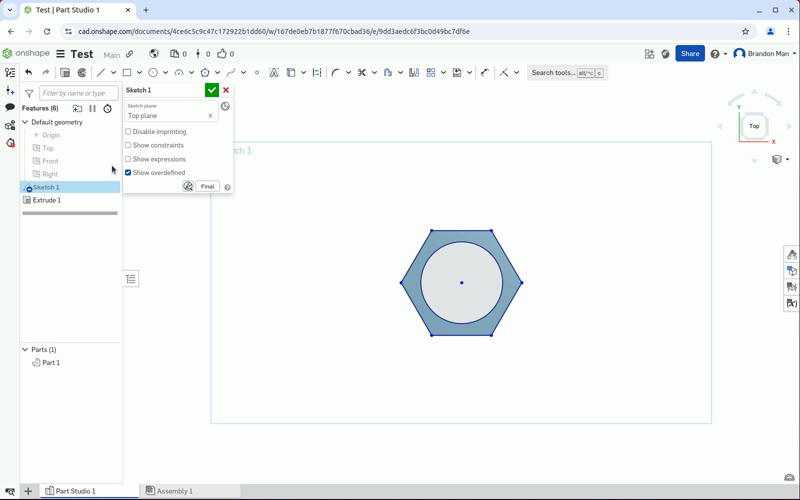
mouse_move(229, 92)
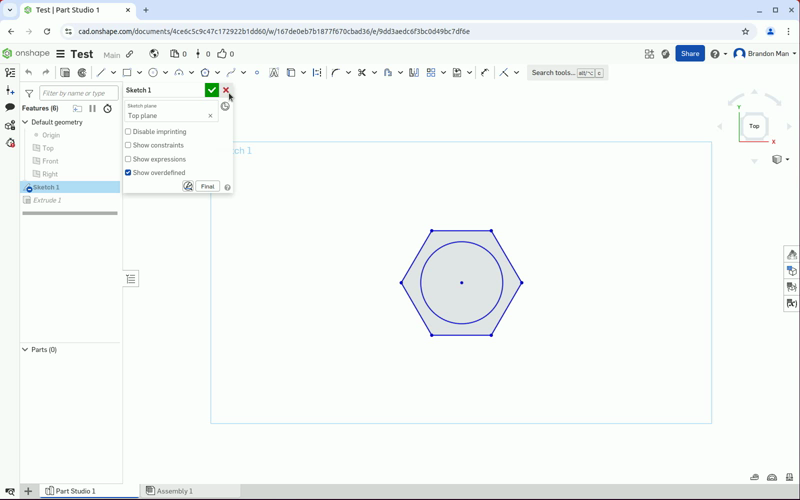
click(229, 92)
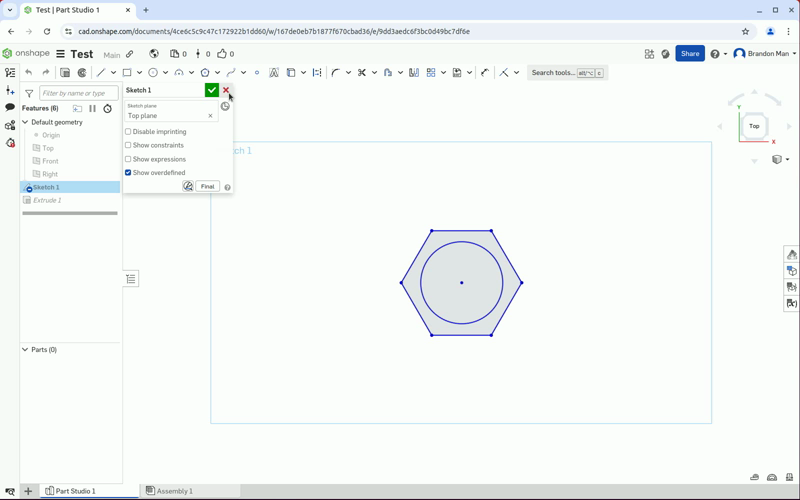
key(shift+s)
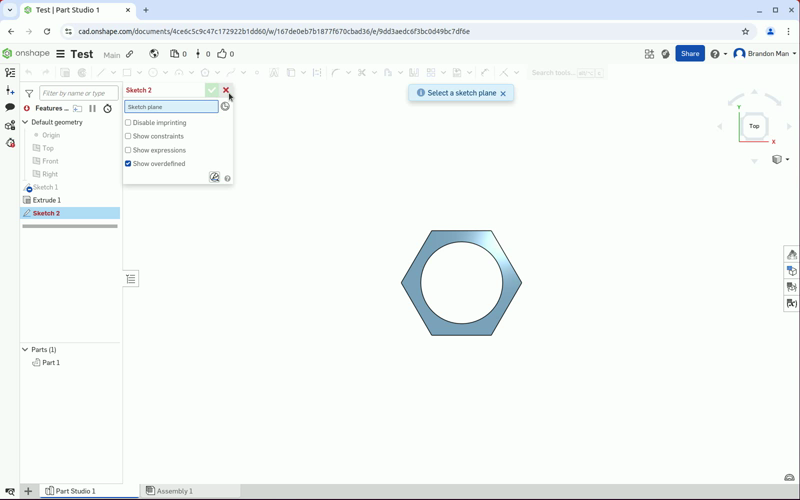
mouse_move(73, 150)
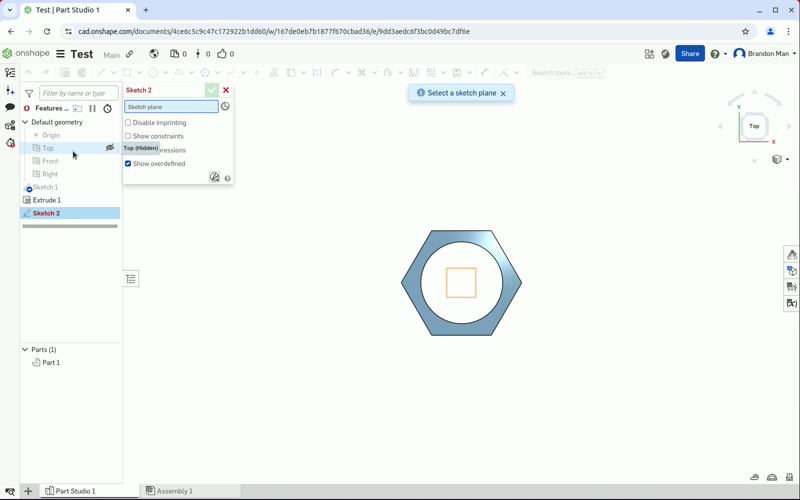
click(73, 150)
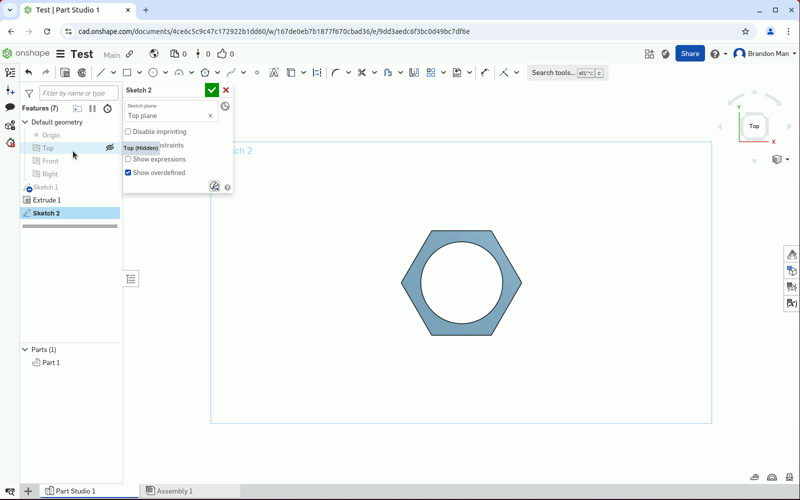
mouse_move(73, 352)
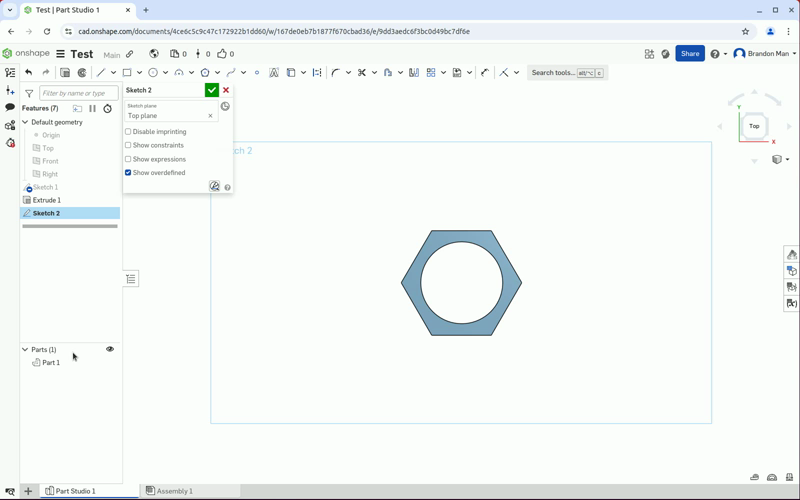
key(y)
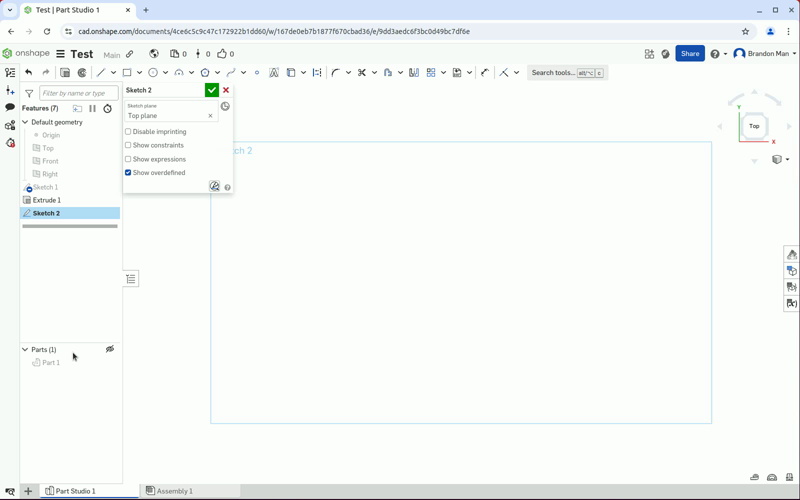
key(c)
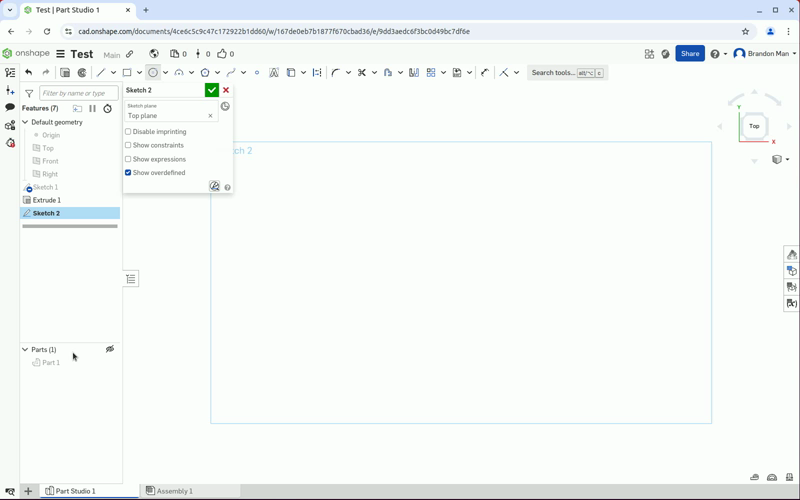
key_down(shift)
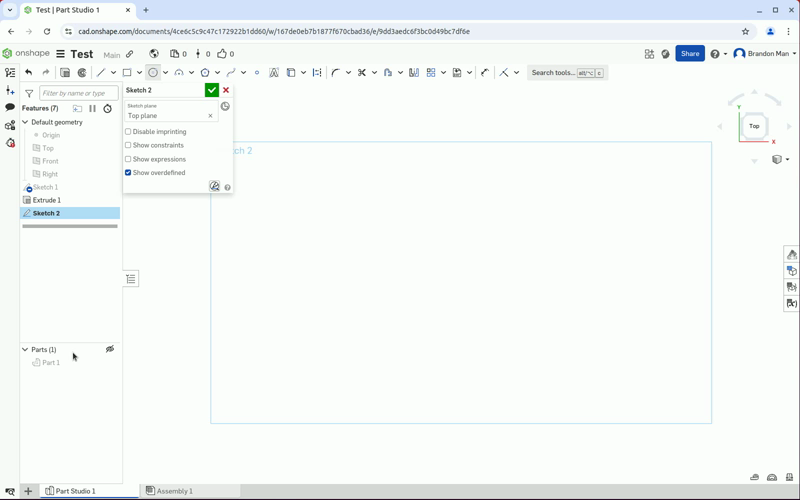
mouse_move(461, 282)
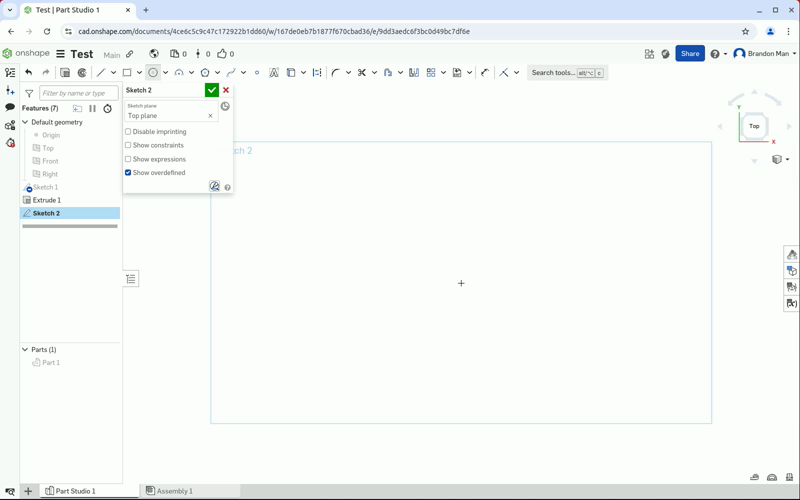
click(461, 282)
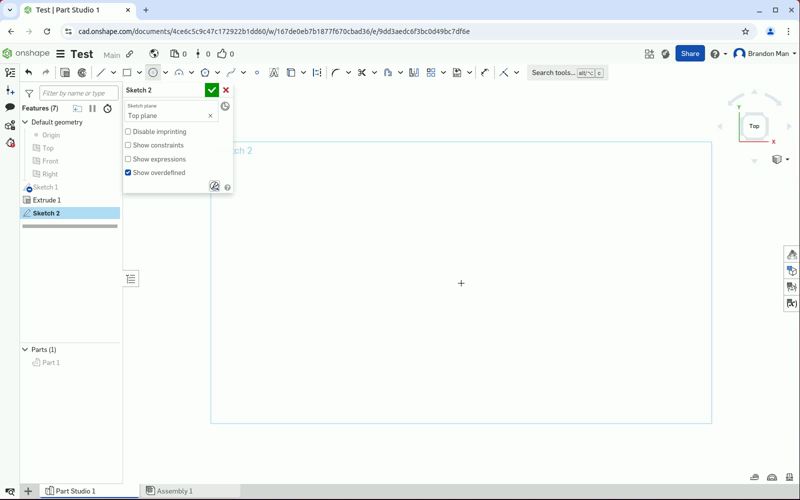
key_up(shift)
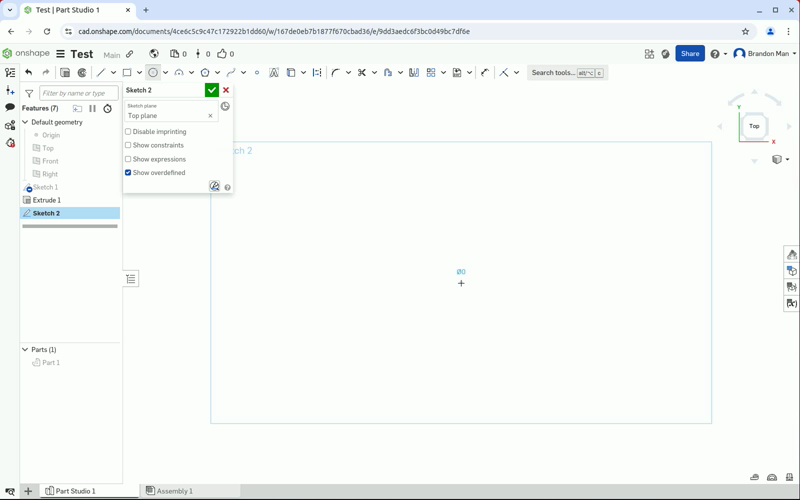
mouse_move(503, 282)
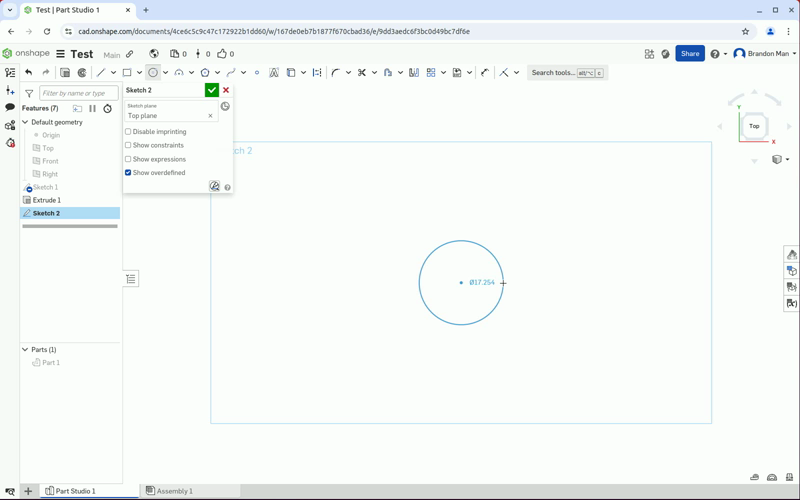
click(503, 282)
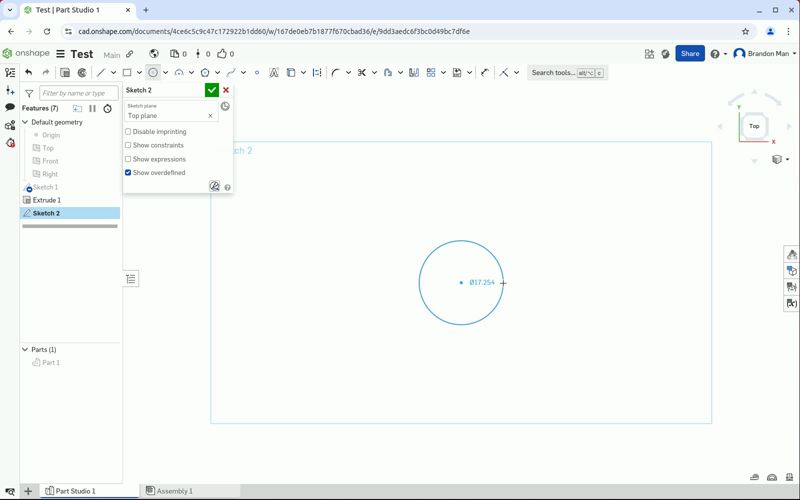
key(esc)
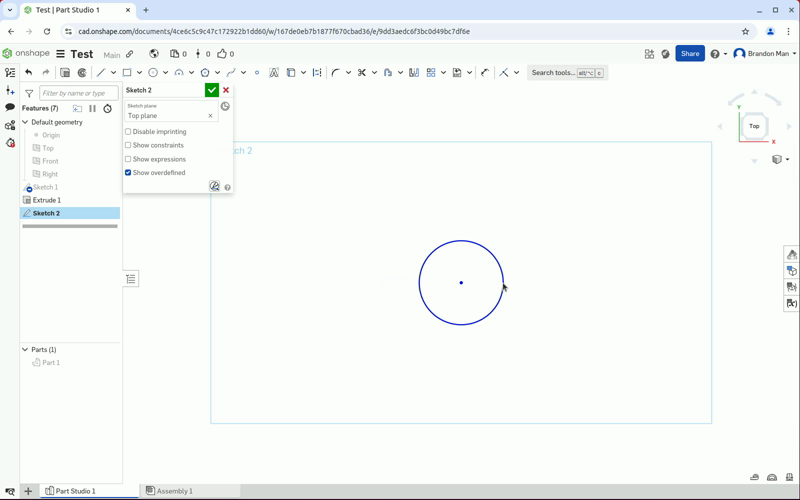
key(c)
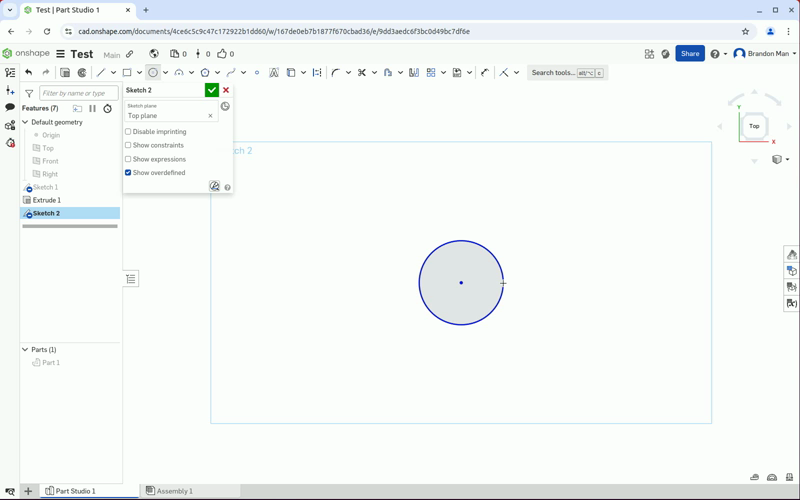
key_down(shift)
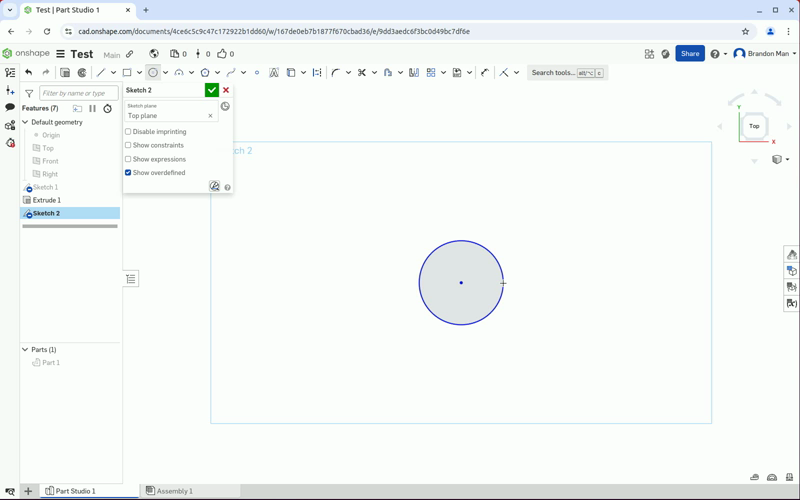
mouse_move(461, 282)
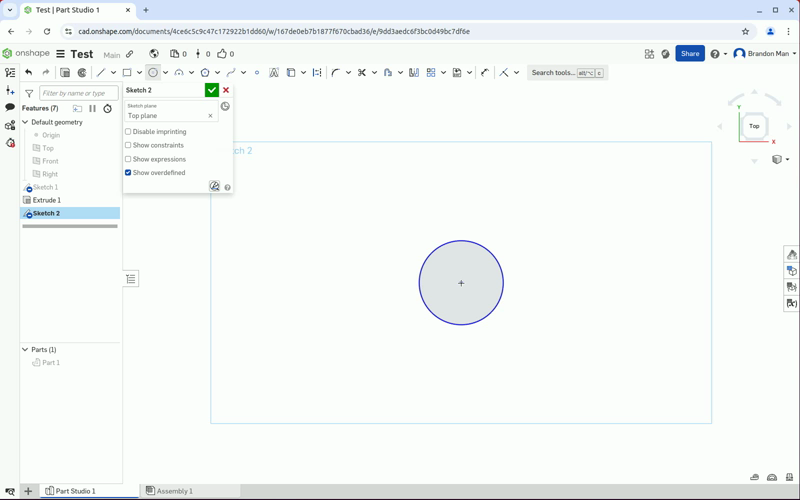
click(461, 282)
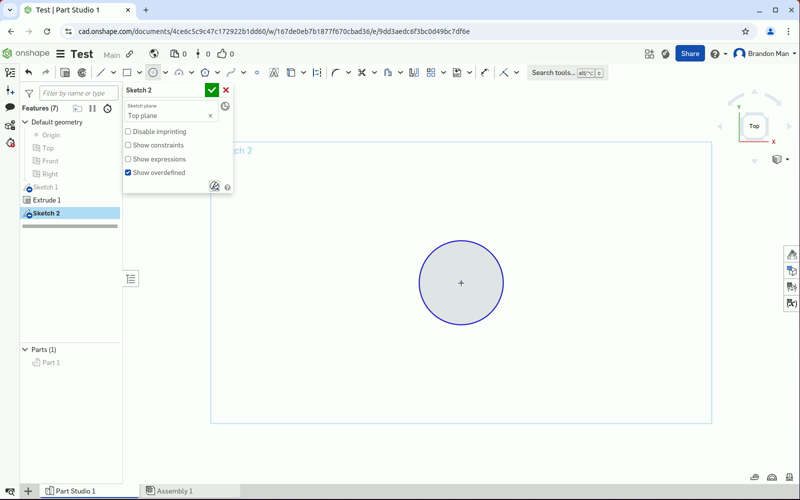
key_up(shift)
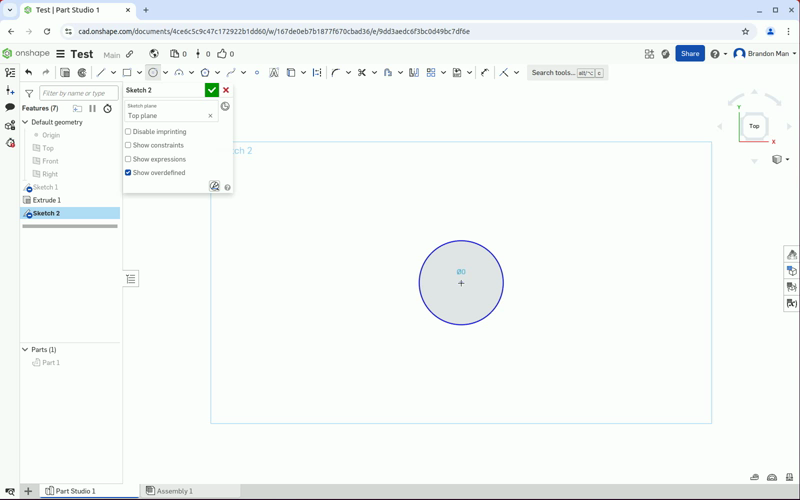
mouse_move(489, 282)
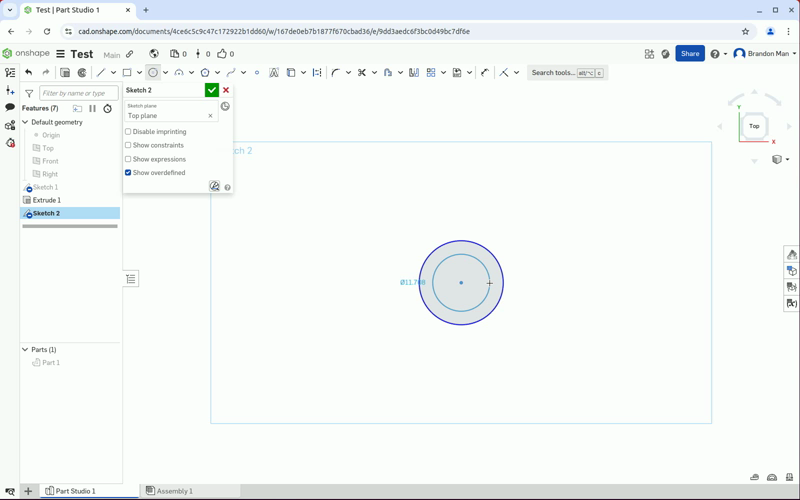
click(489, 282)
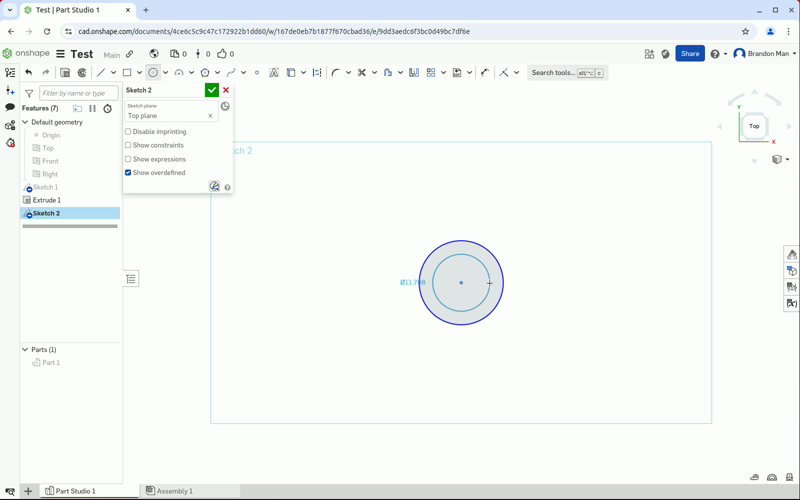
key(esc)
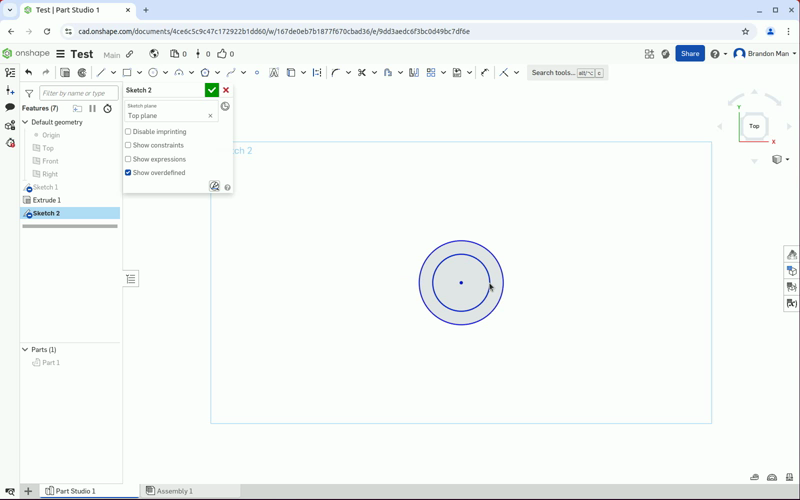
mouse_move(429, 290)
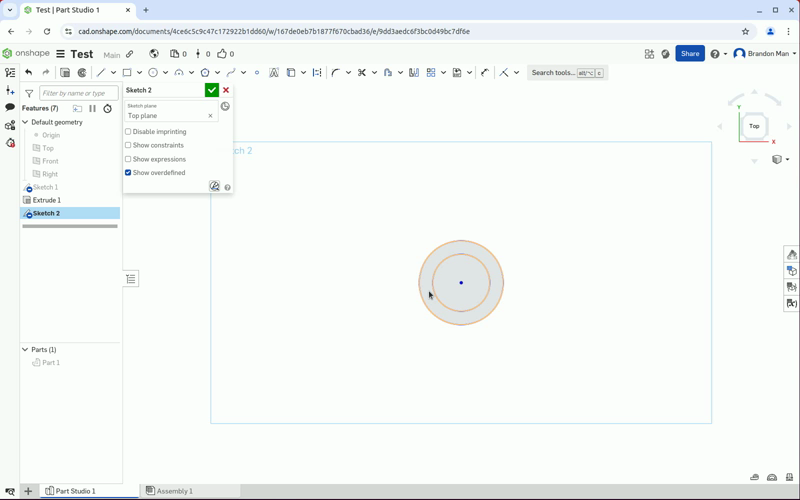
click(429, 290)
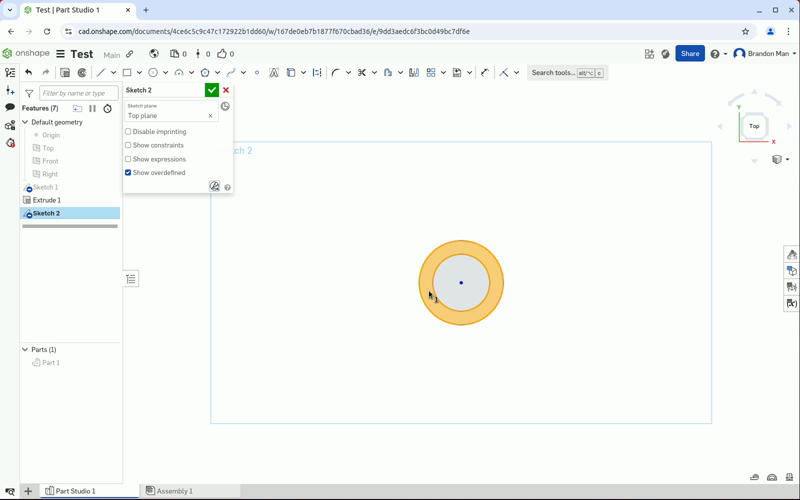
mouse_move(73, 352)
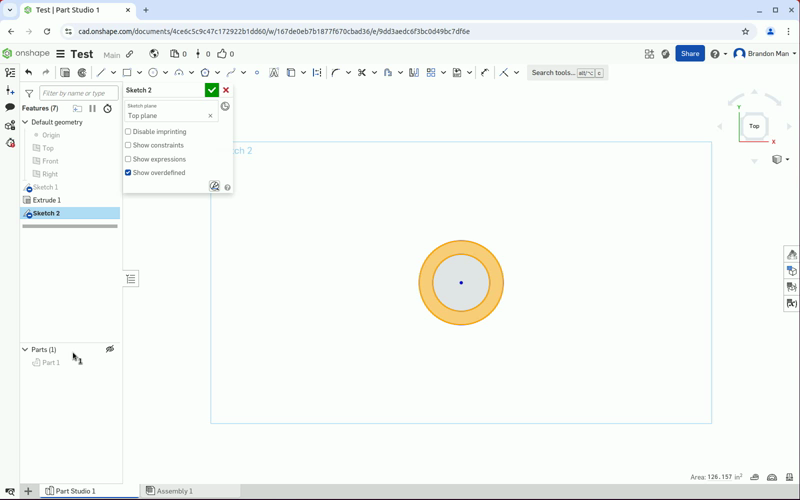
key(shift+y)
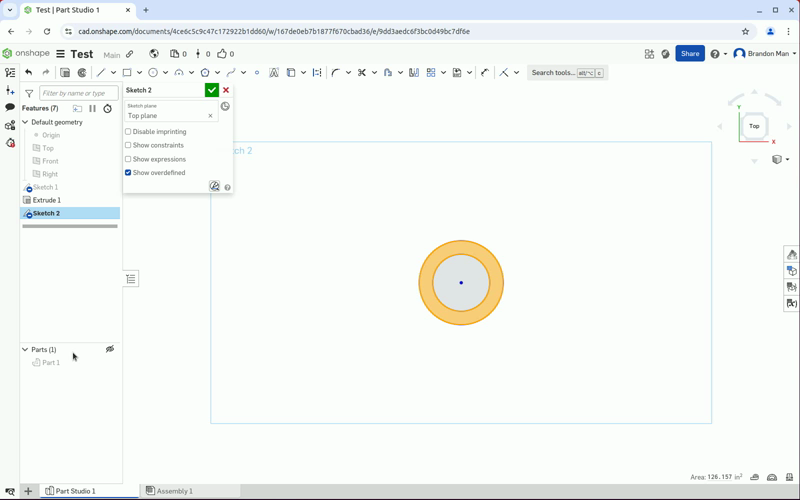
key(shift+e)
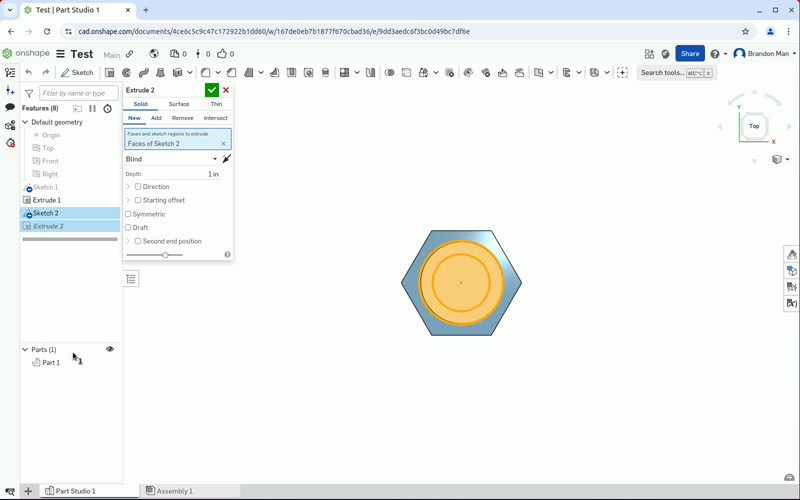
mouse_move(143, 106)
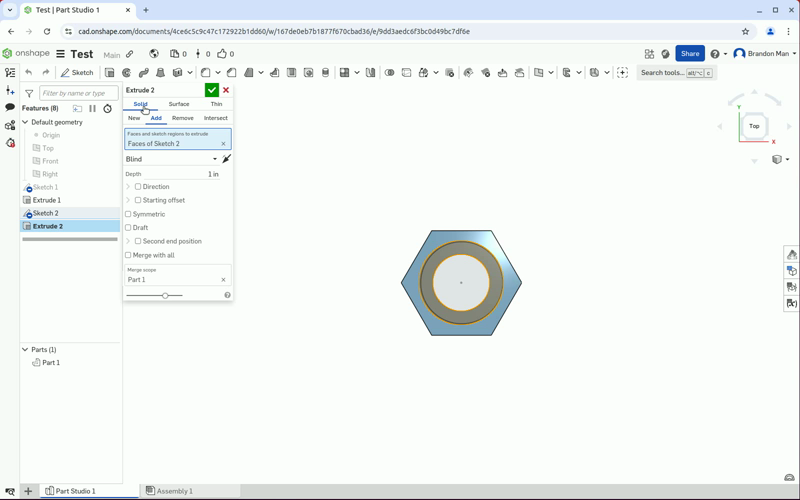
click(143, 106)
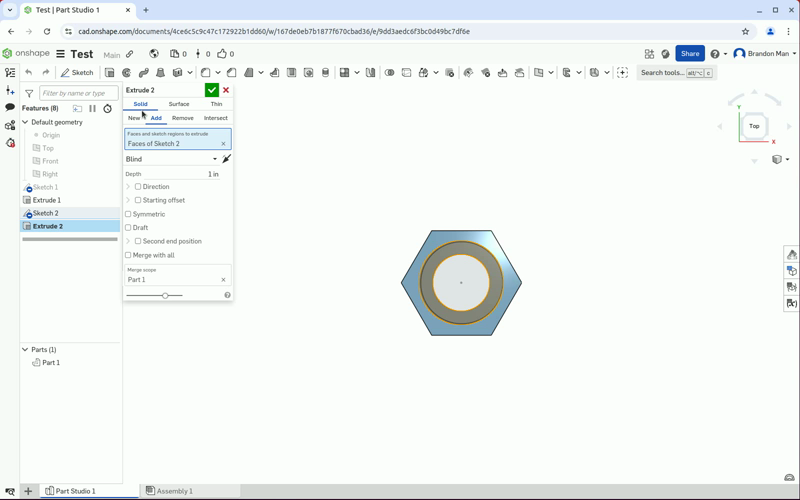
mouse_move(137, 120)
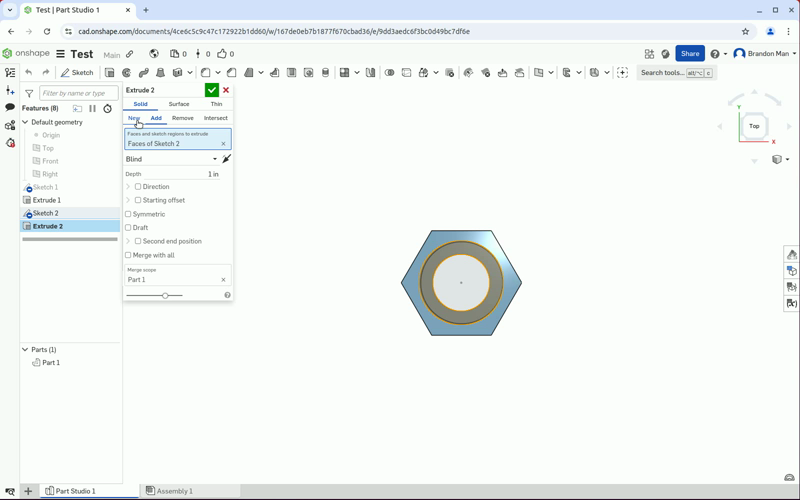
click(137, 120)
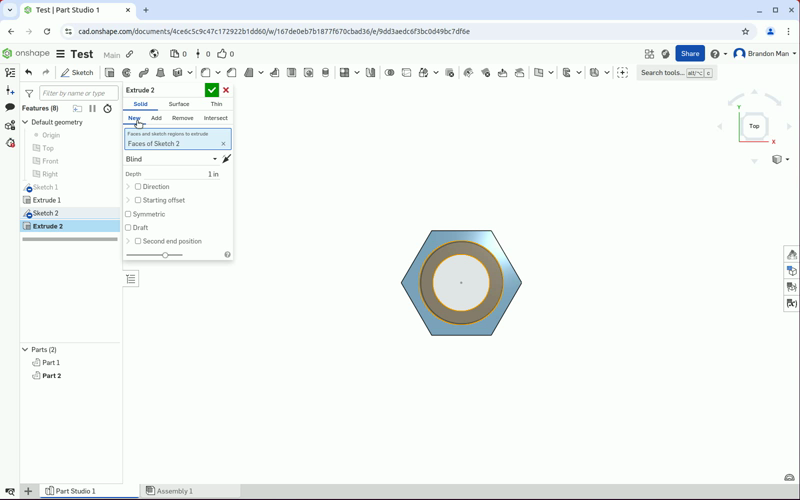
key(tab, 4)
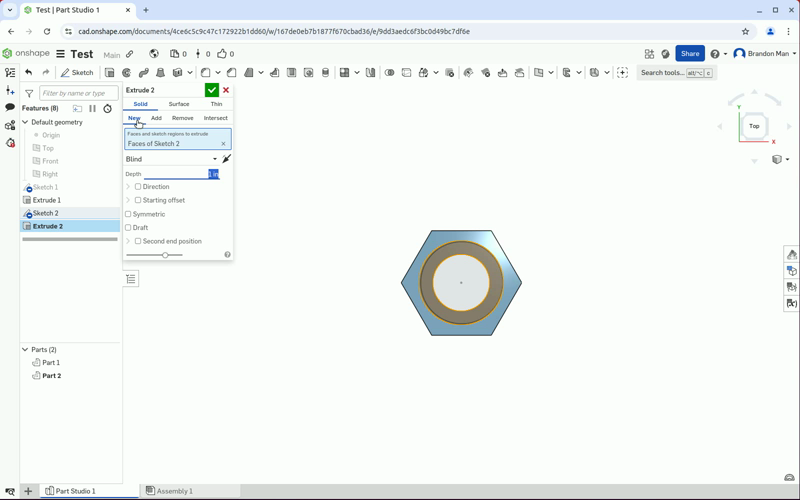
text(-1.926)
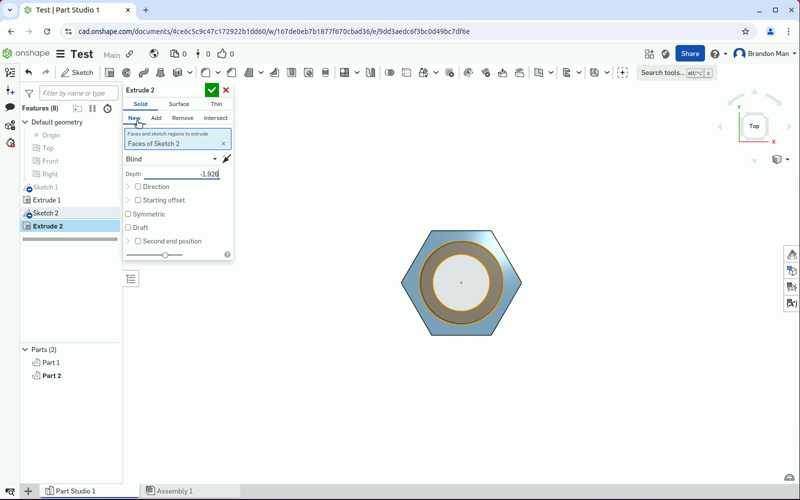
key(enter)
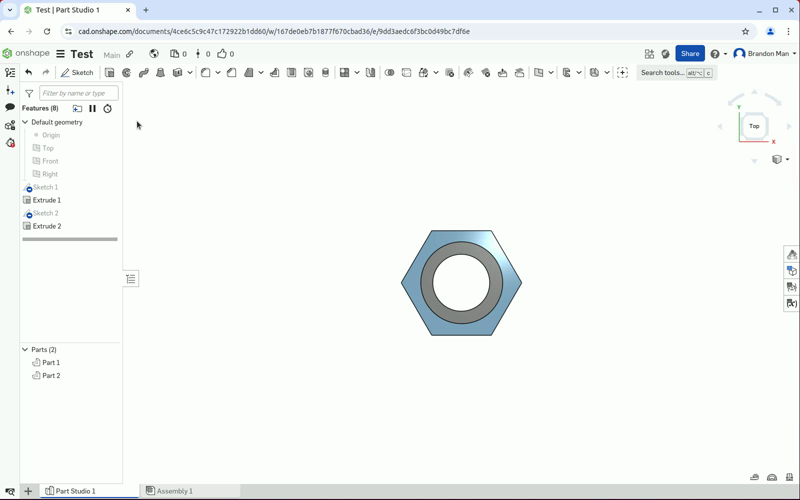
key(shift+h)
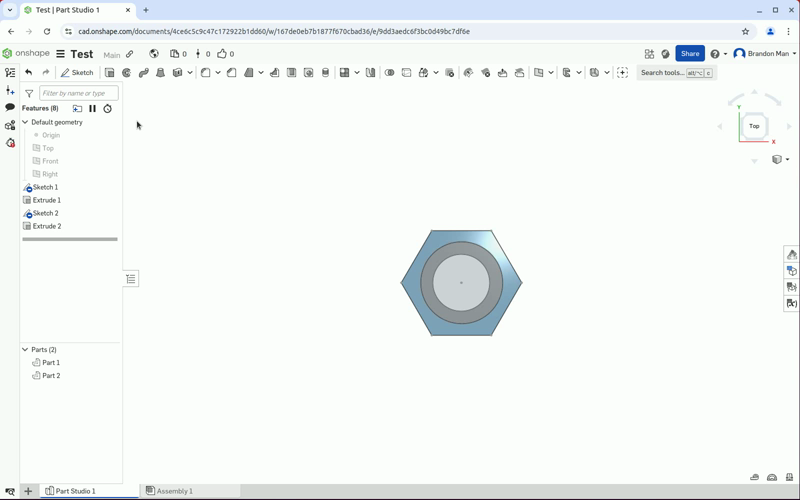
key(shift+h)
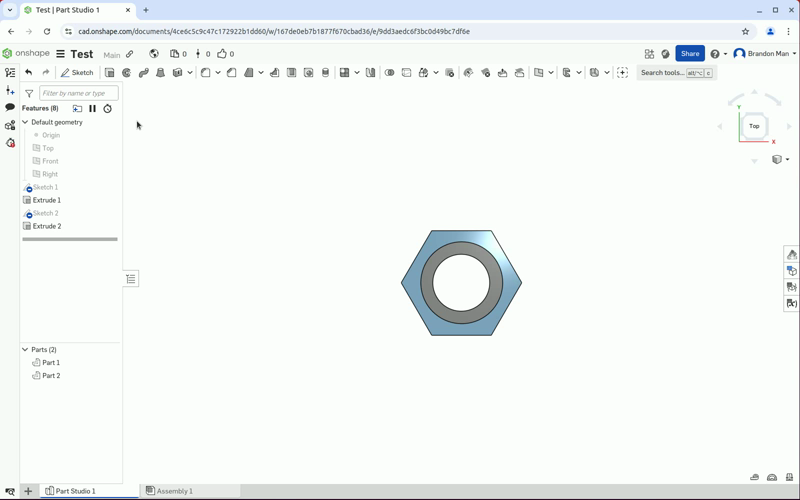
mouse_move(73, 189)
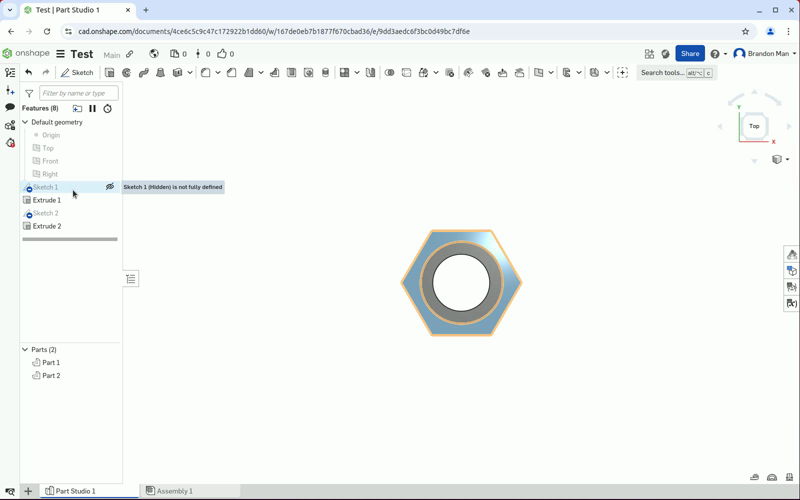
click(73, 189)
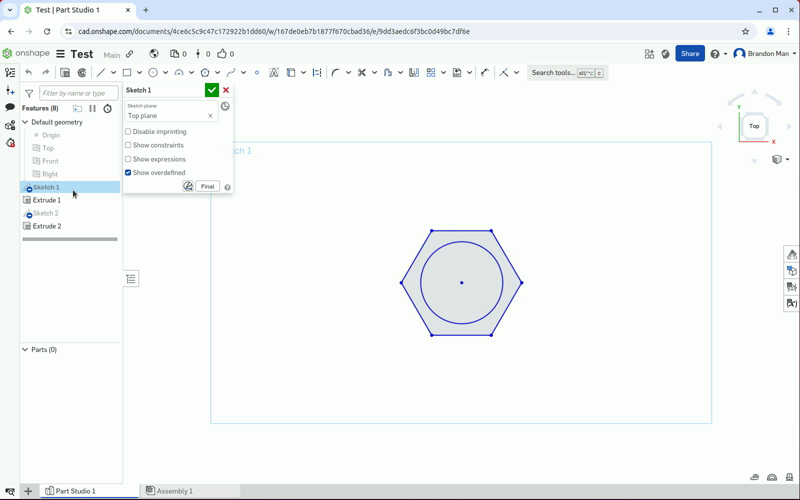
mouse_move(229, 92)
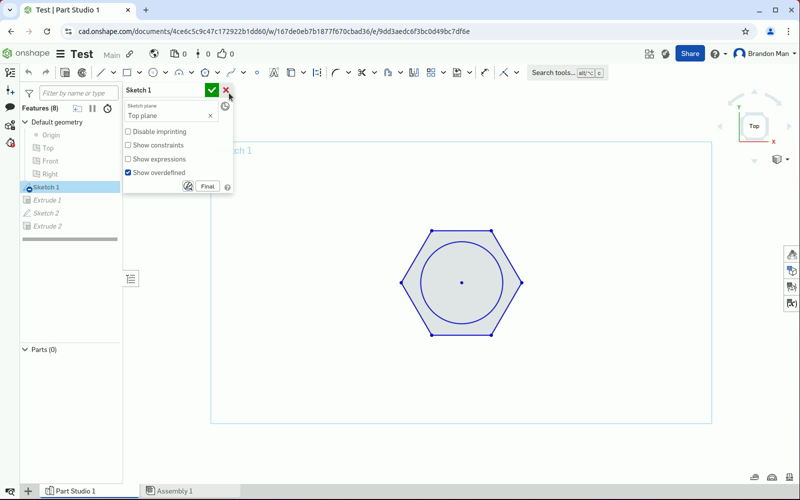
click(229, 92)
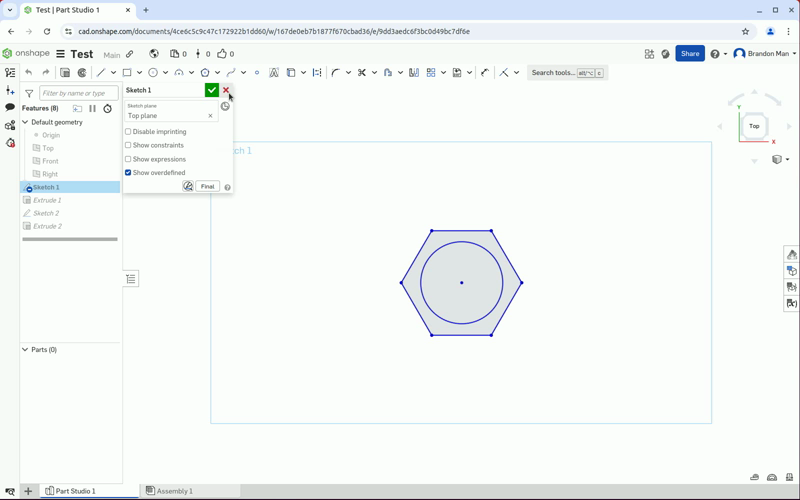
key(shift+s)
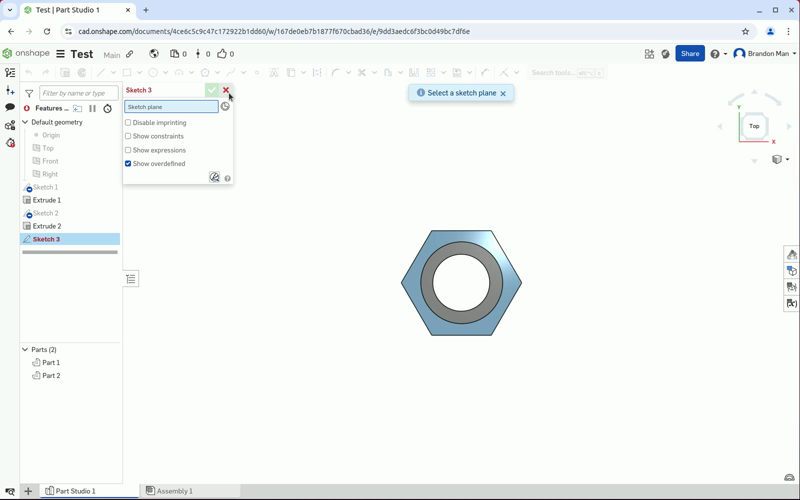
mouse_move(73, 150)
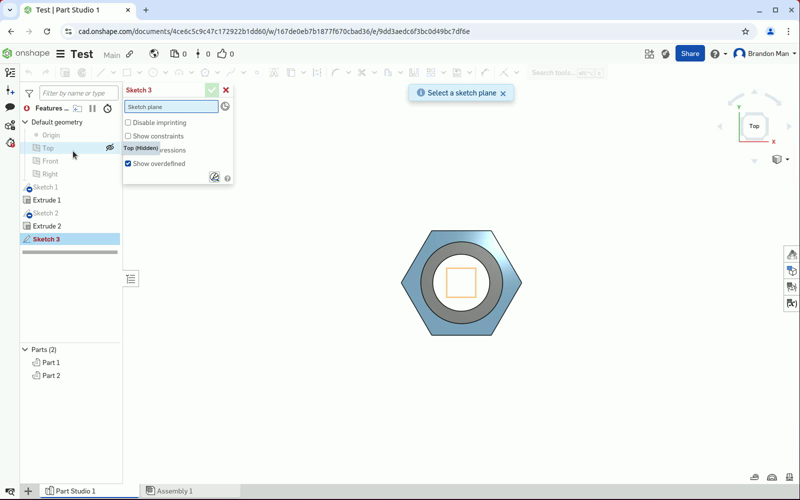
click(73, 150)
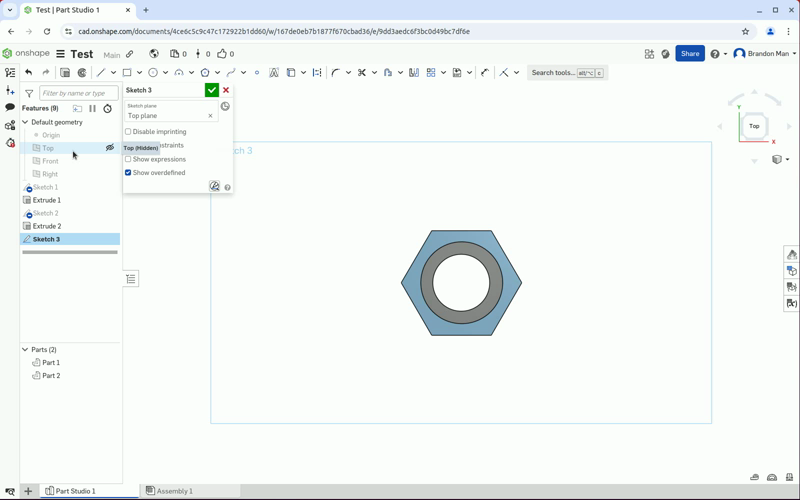
mouse_move(73, 352)
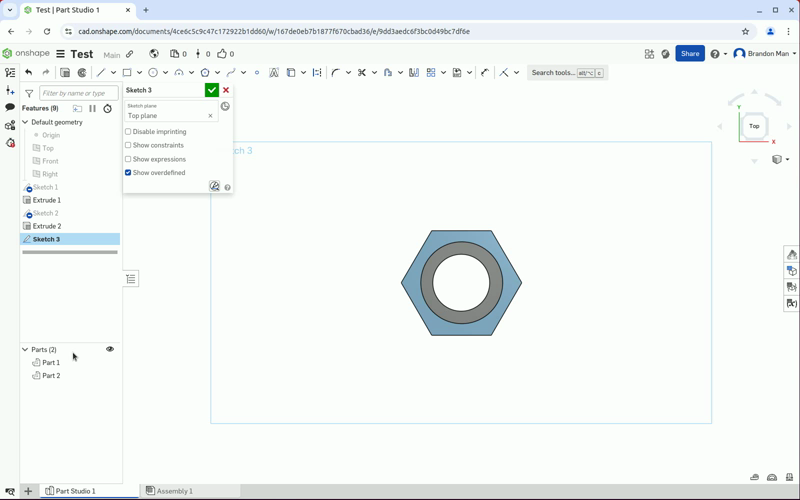
key(y)
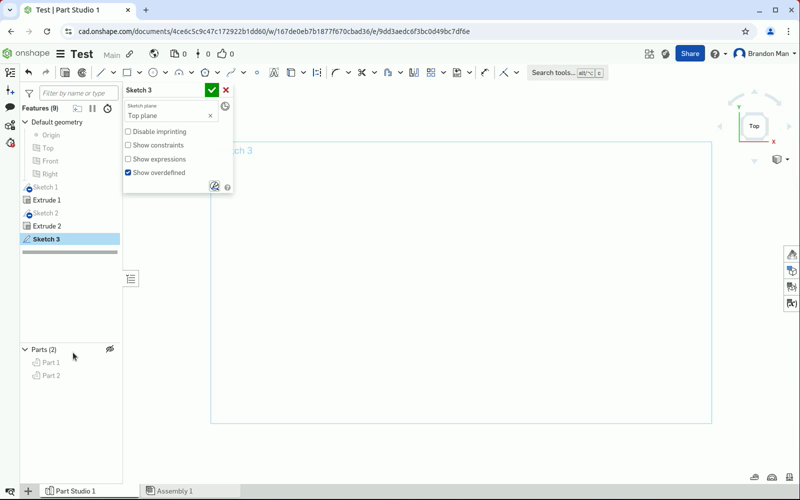
key(l)
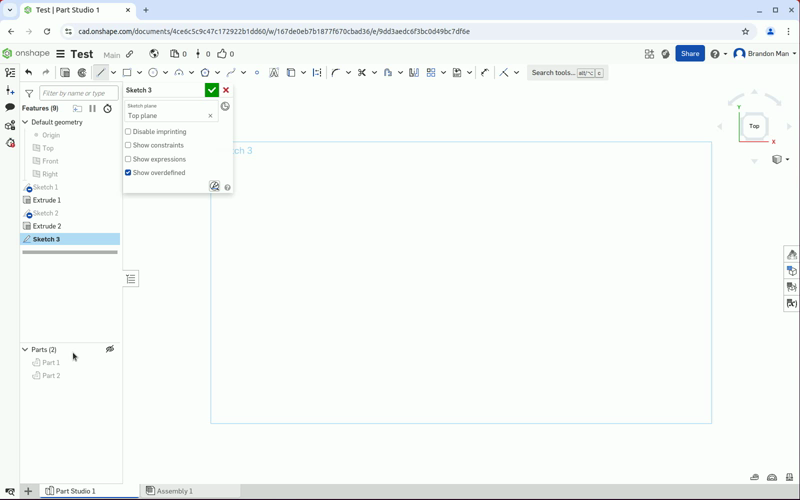
key_down(shift)
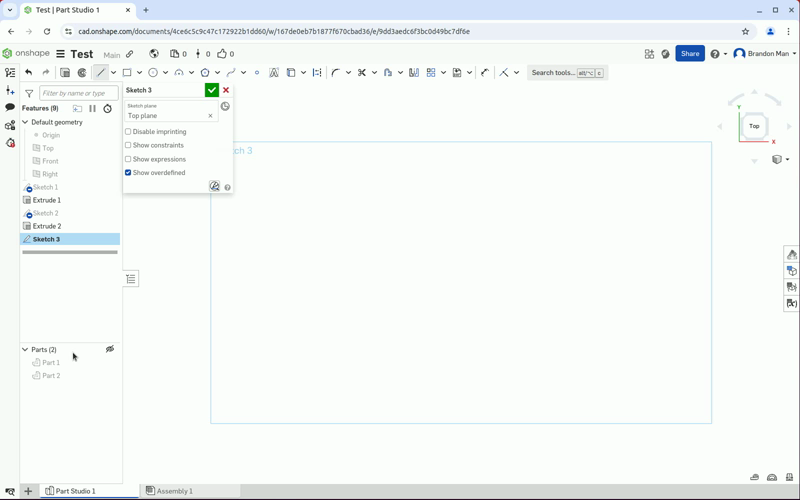
mouse_move(401, 282)
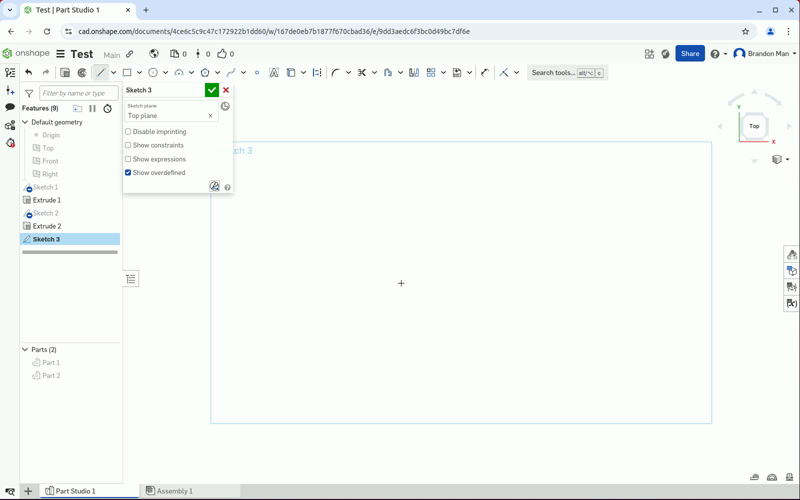
click(401, 282)
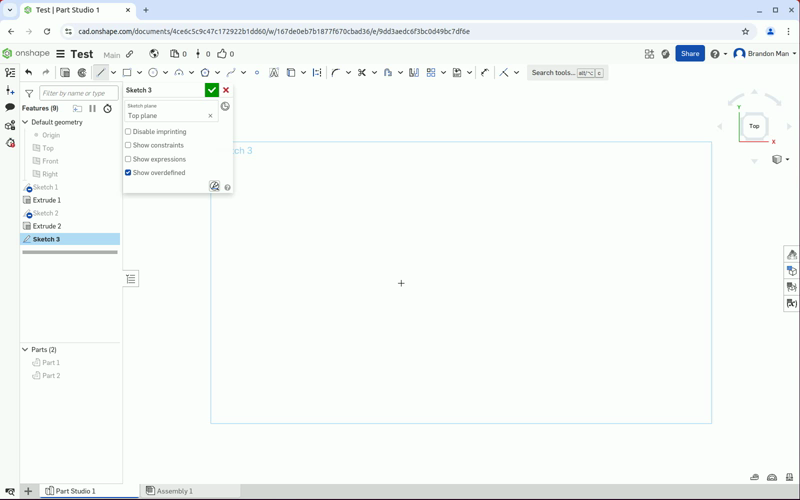
key_up(shift)
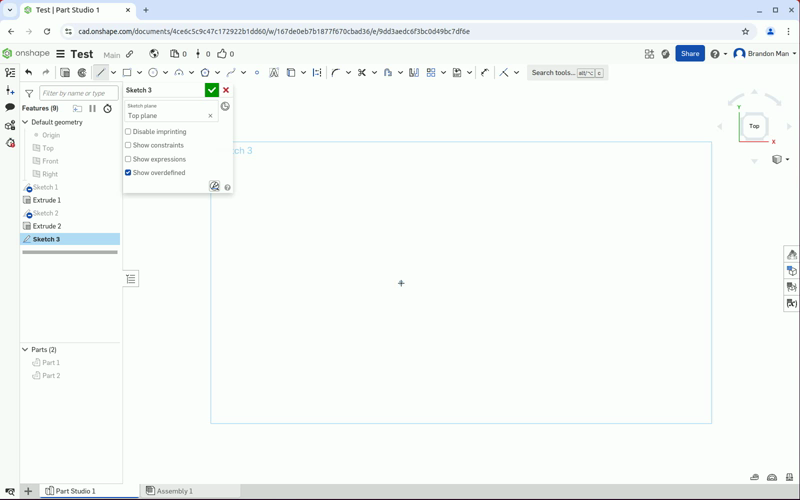
key_down(shift)
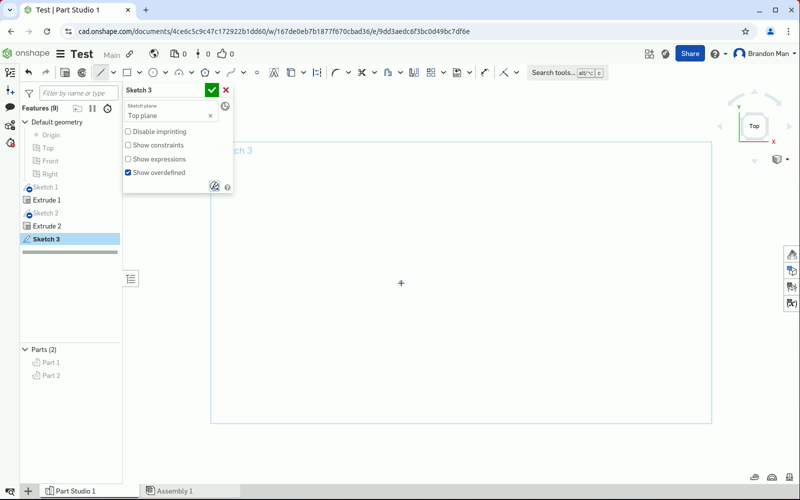
mouse_move(431, 335)
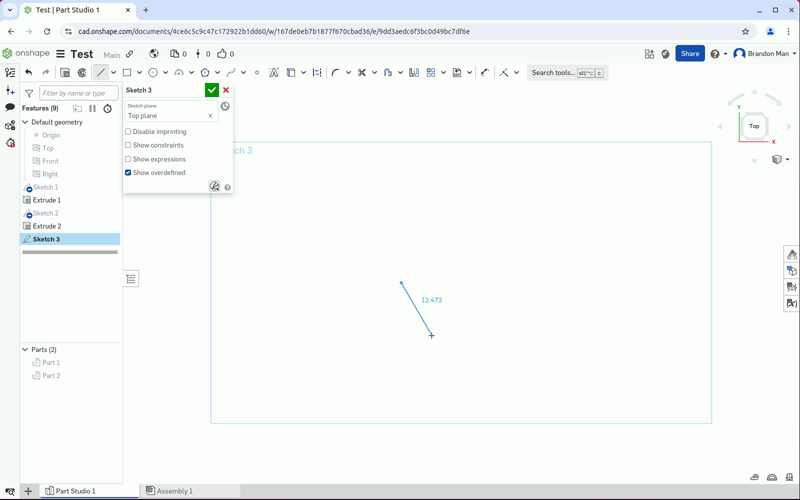
click(431, 335)
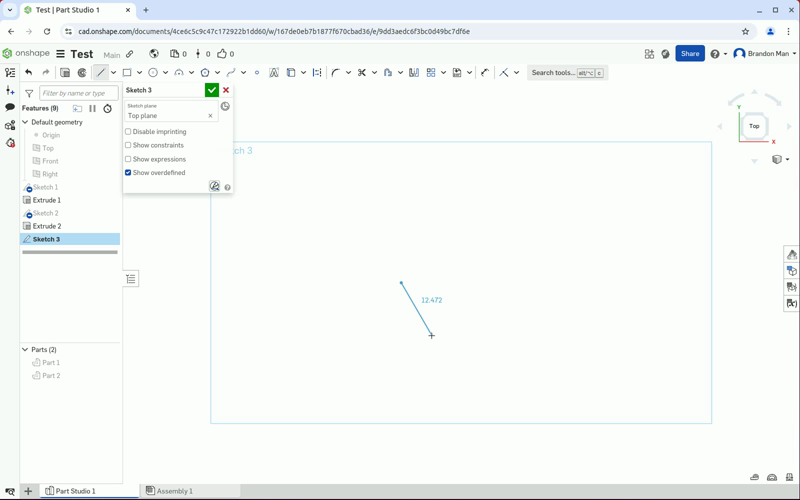
key_up(shift)
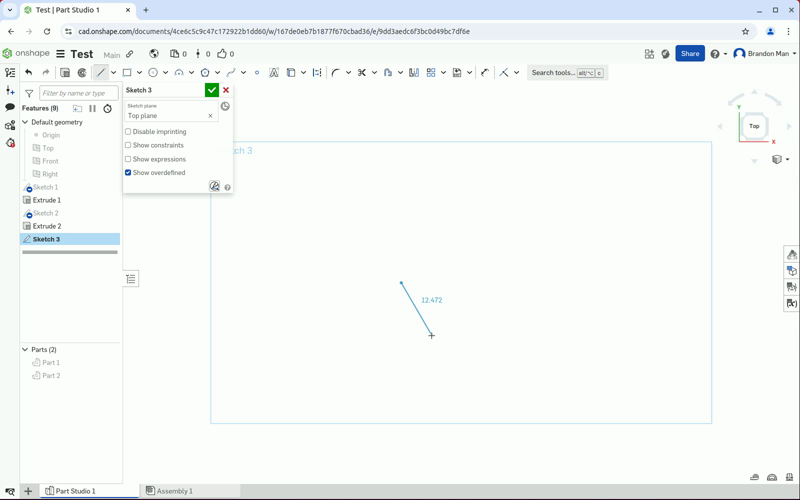
key_down(shift)
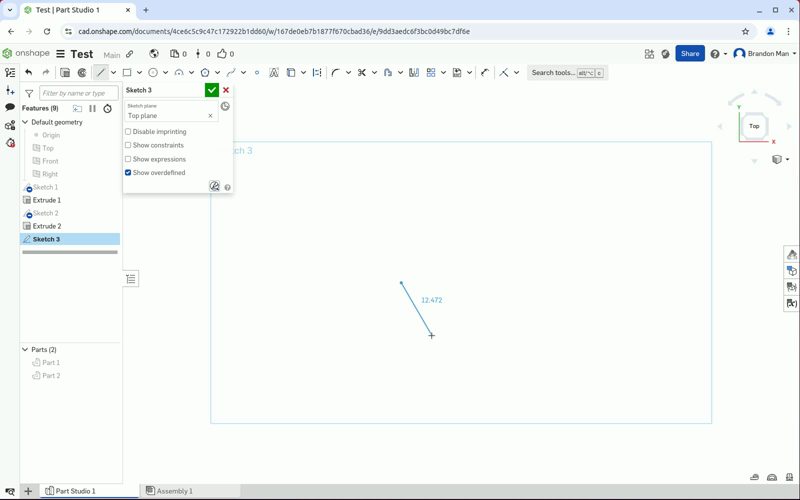
mouse_move(461, 335)
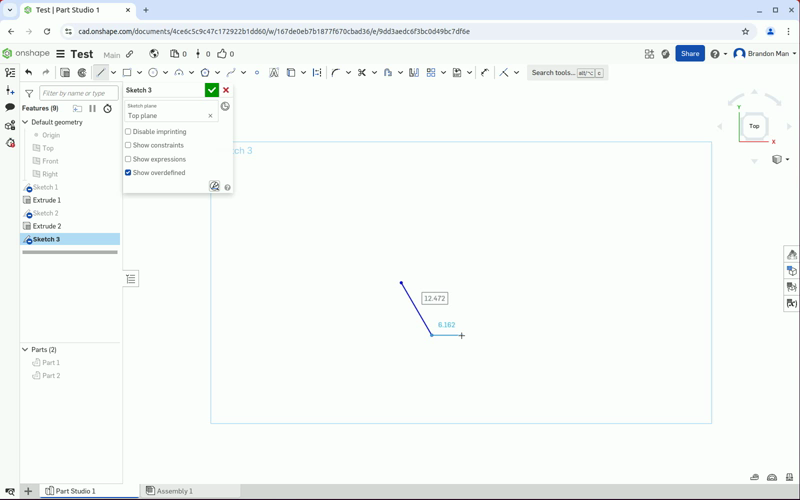
mouse_move(491, 335)
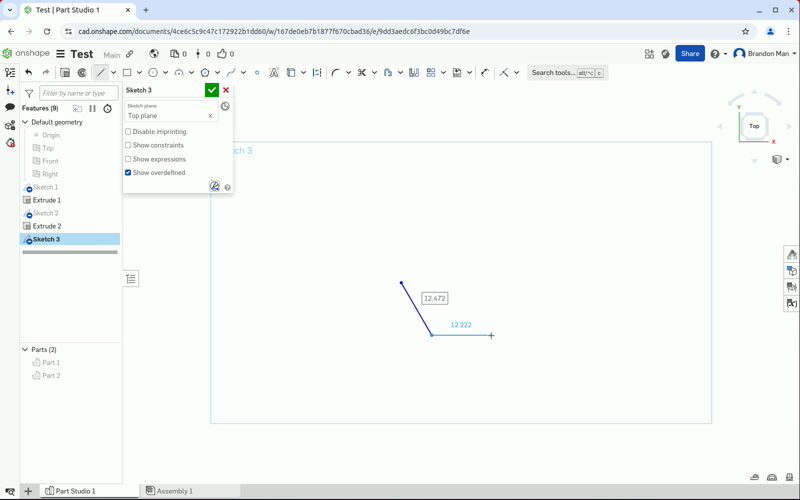
click(491, 335)
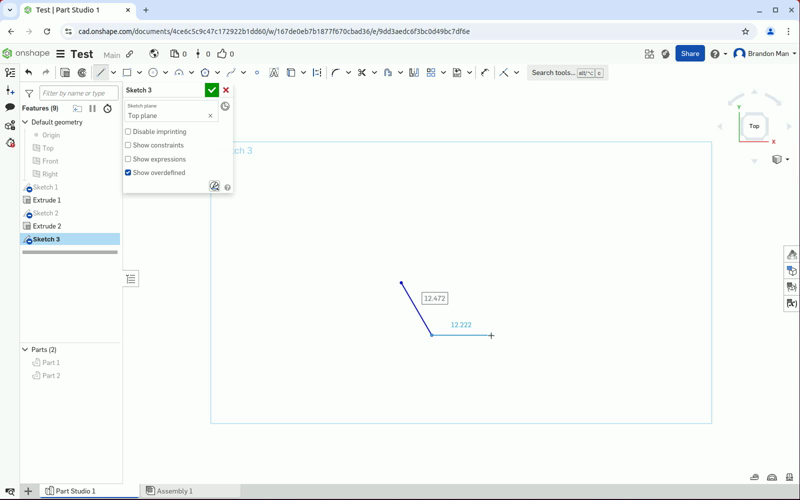
key_up(shift)
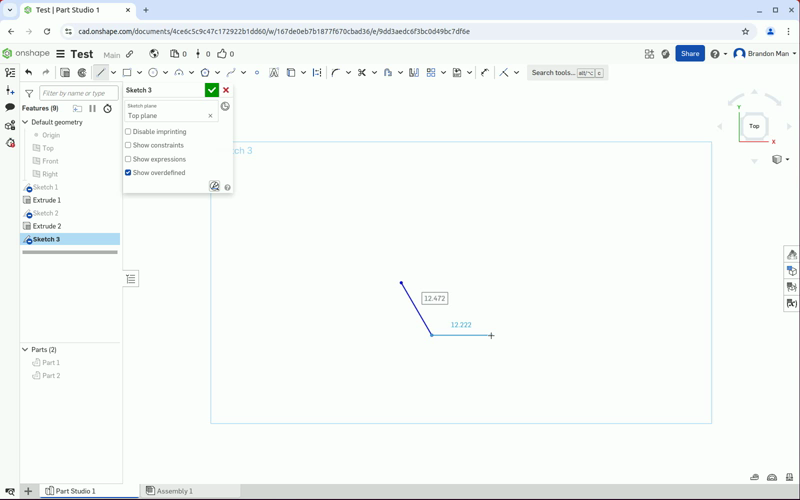
key_down(shift)
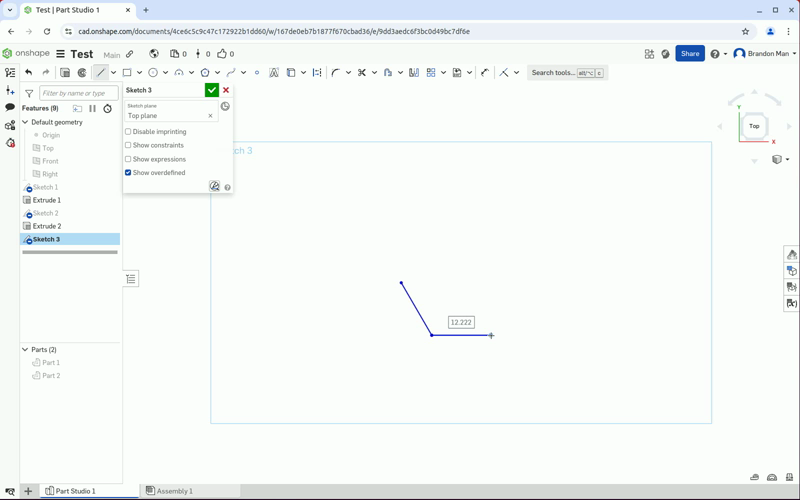
mouse_move(521, 282)
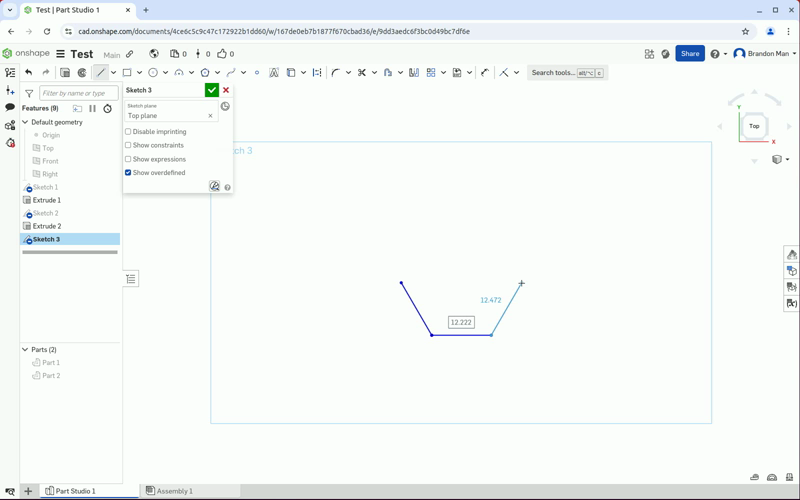
click(521, 282)
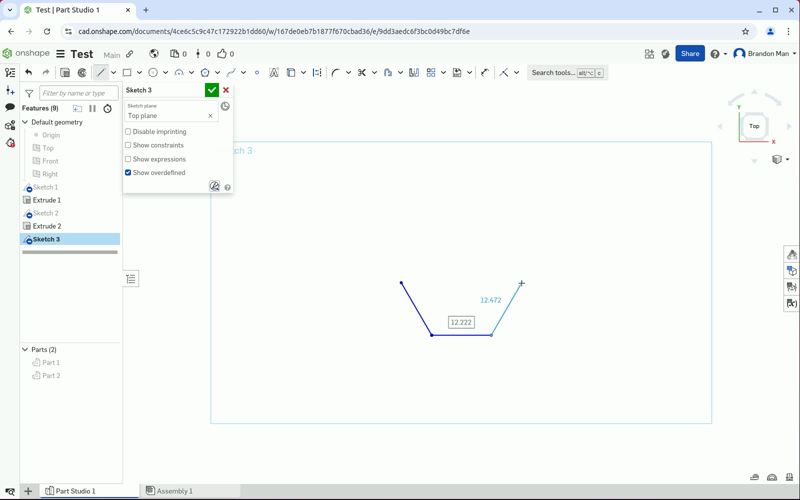
key_up(shift)
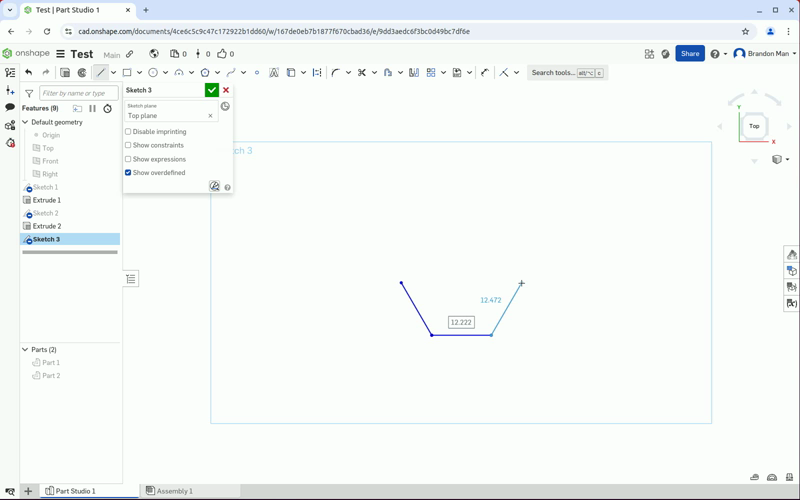
key_down(shift)
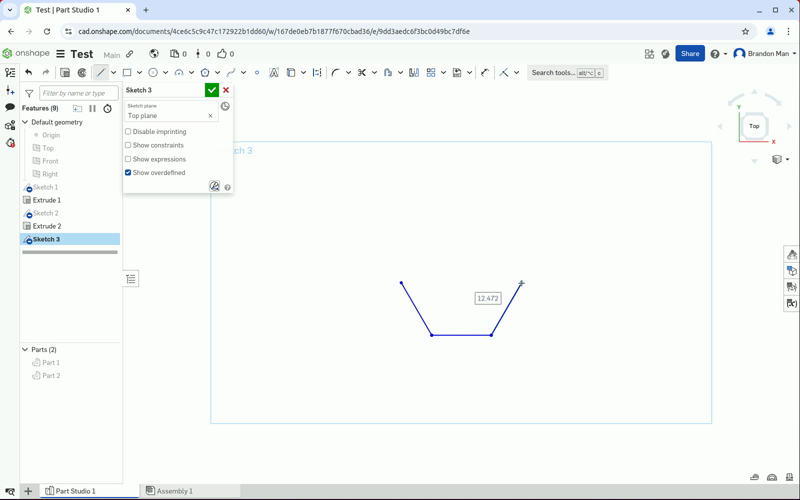
mouse_move(491, 230)
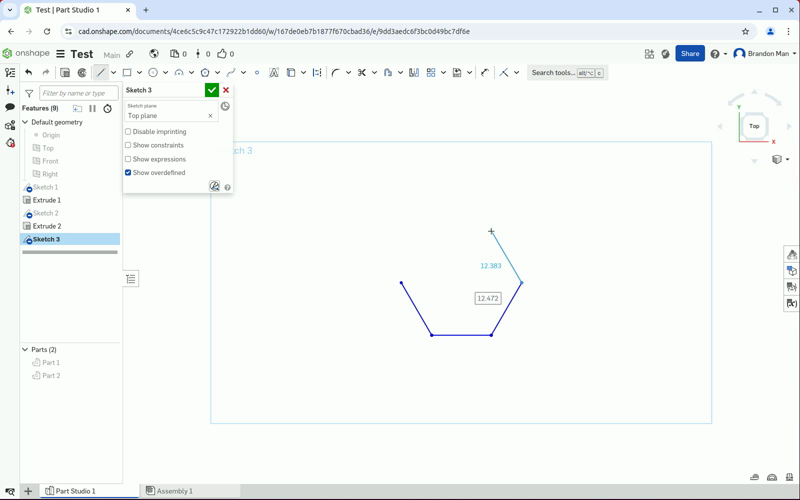
click(491, 230)
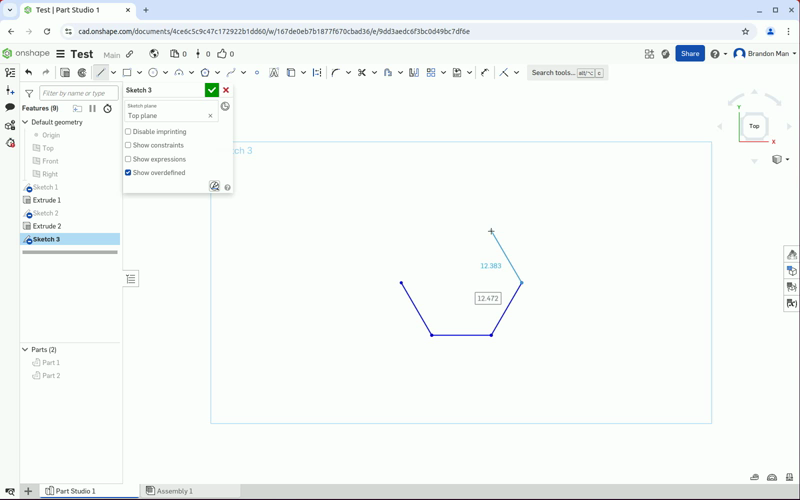
key_up(shift)
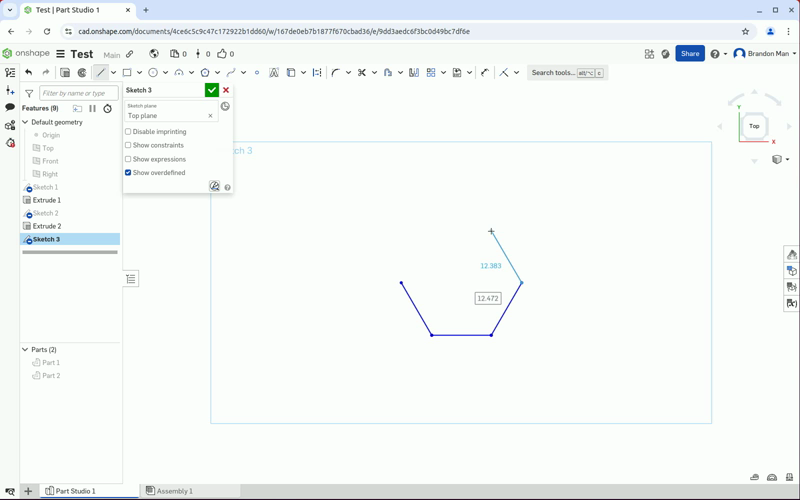
key_down(shift)
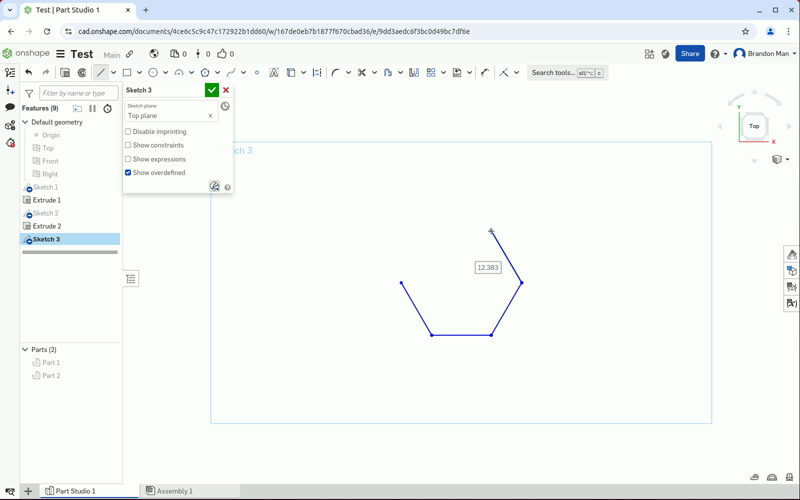
mouse_move(521, 230)
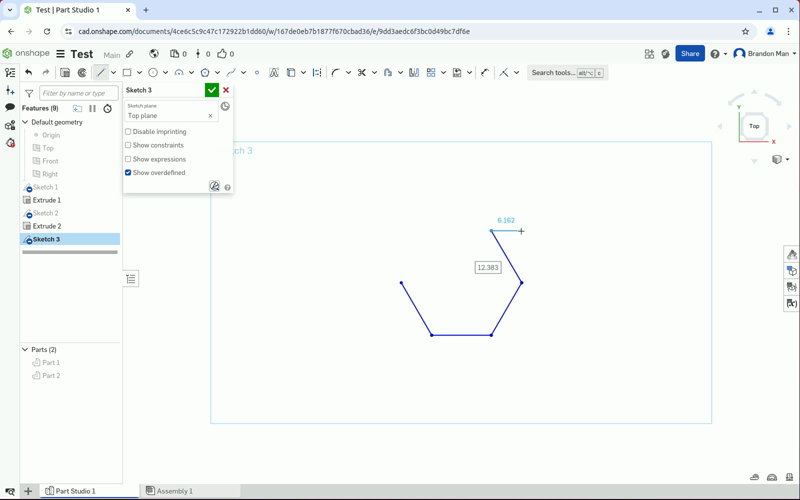
mouse_move(431, 230)
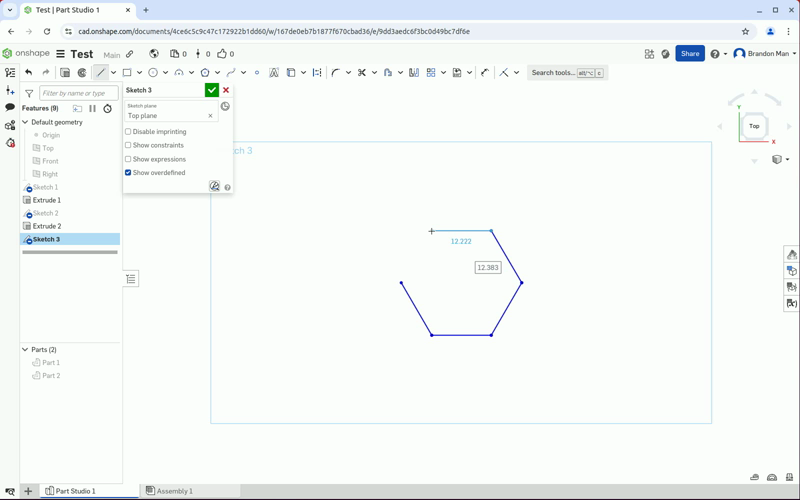
click(431, 230)
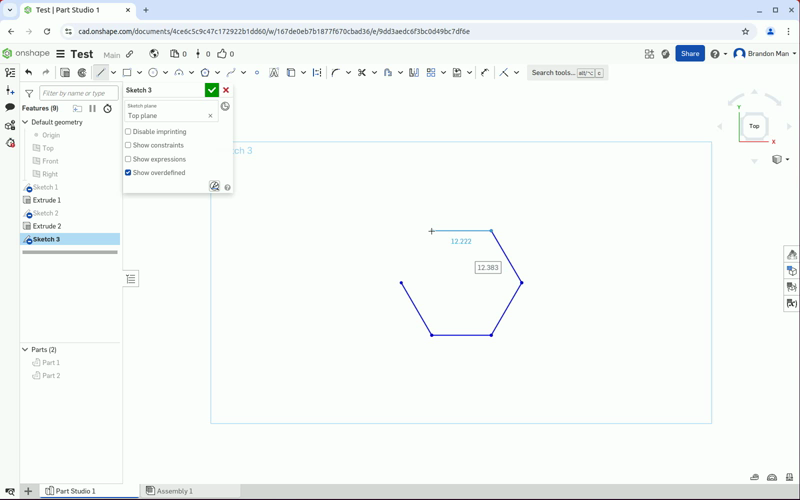
key_up(shift)
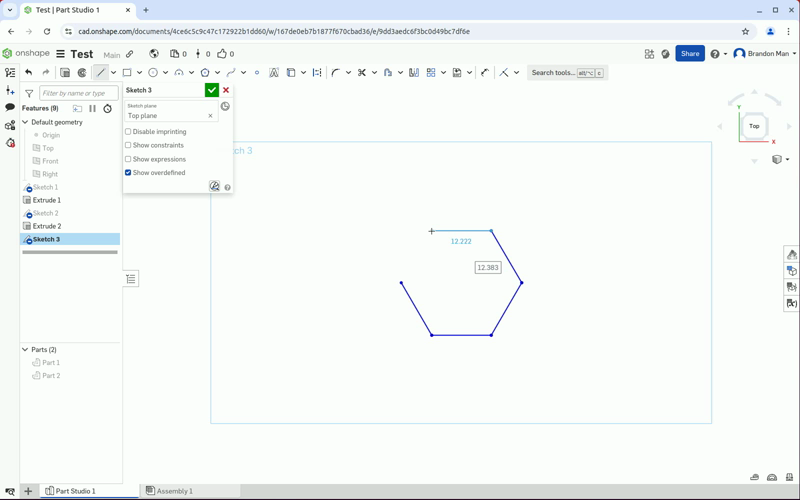
key_down(shift)
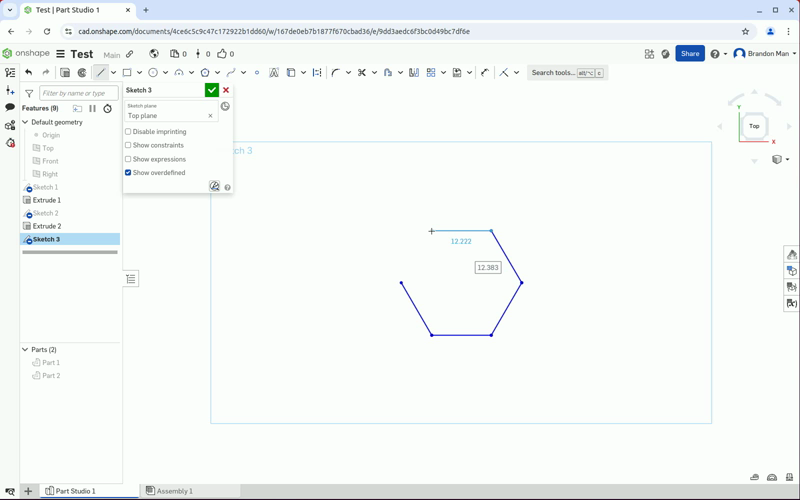
mouse_move(401, 282)
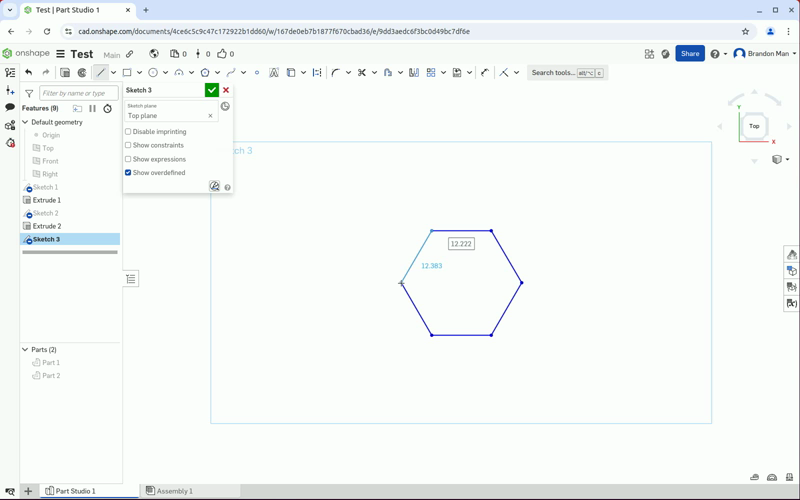
key_up(shift)
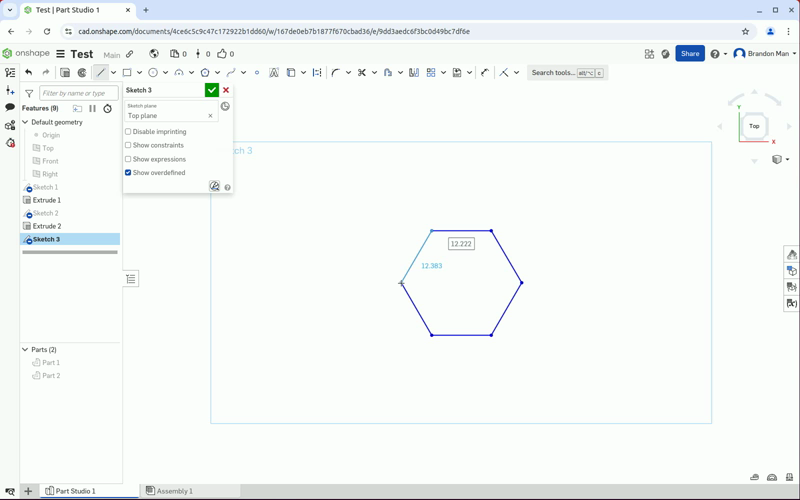
click(401, 282)
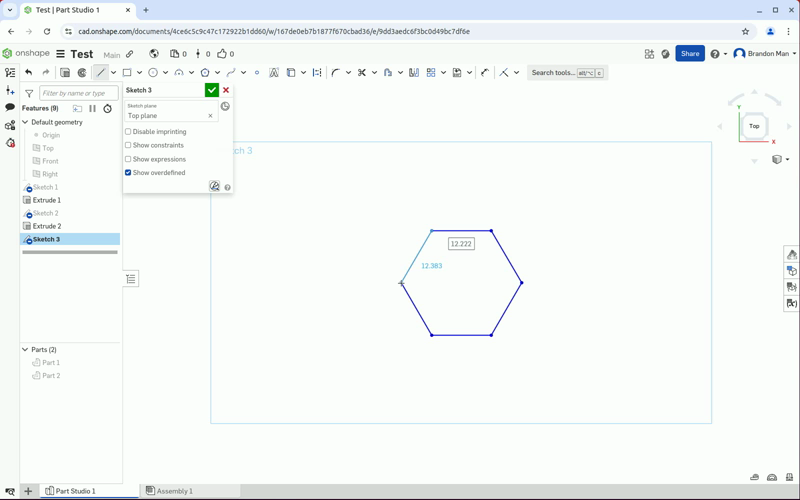
key(esc)
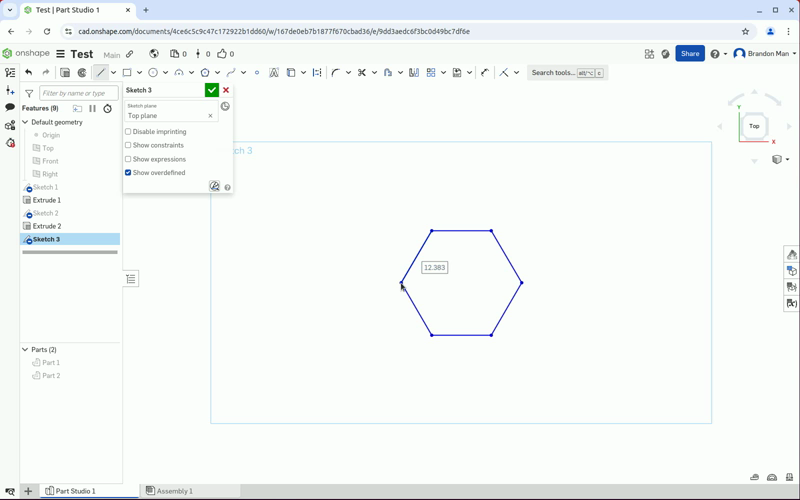
key(c)
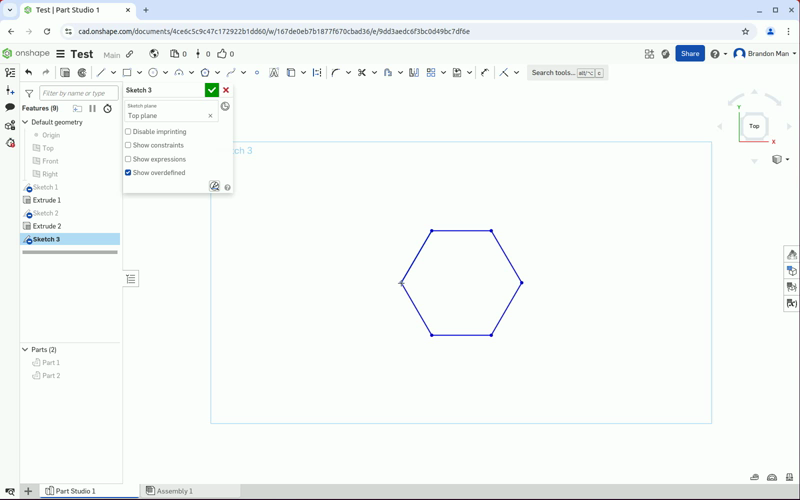
key_down(shift)
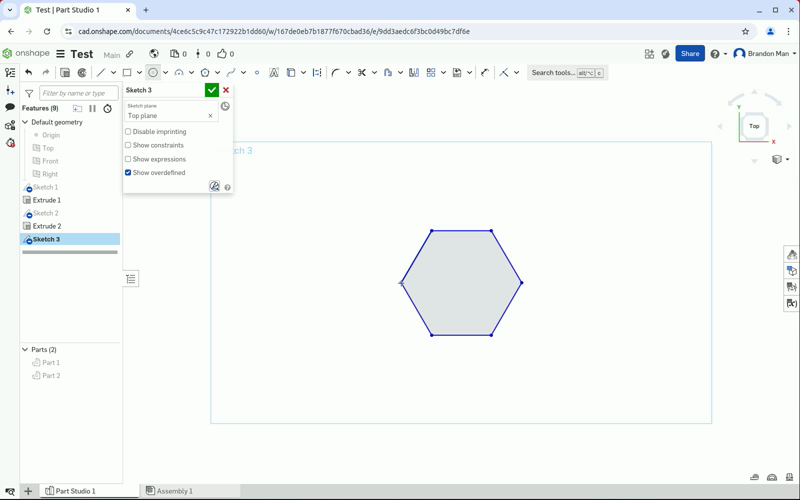
mouse_move(461, 282)
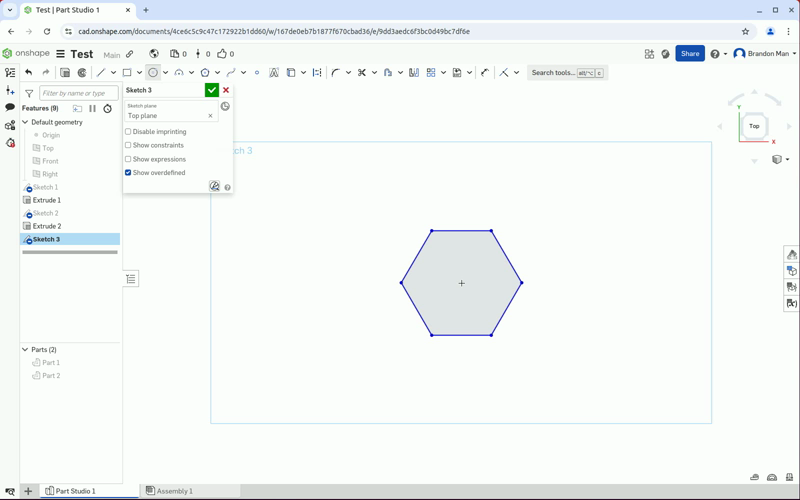
click(461, 282)
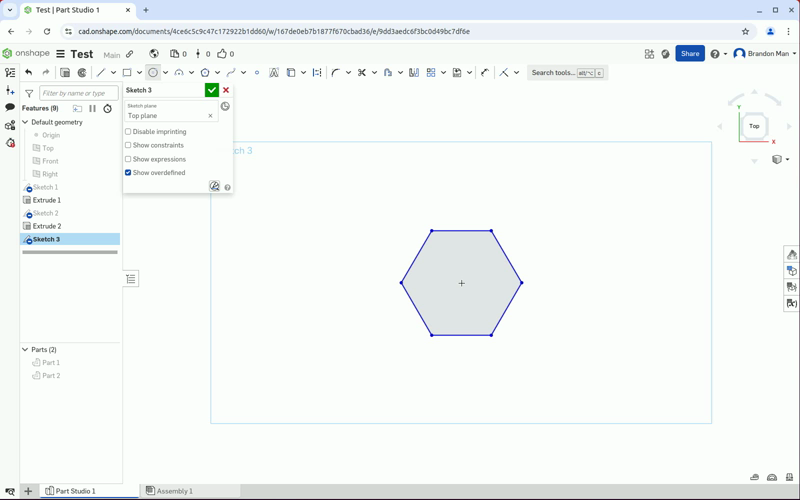
key_up(shift)
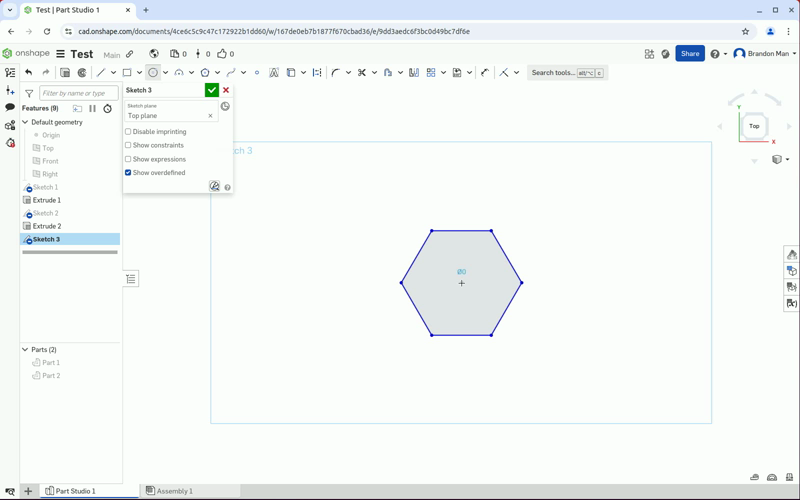
mouse_move(502, 282)
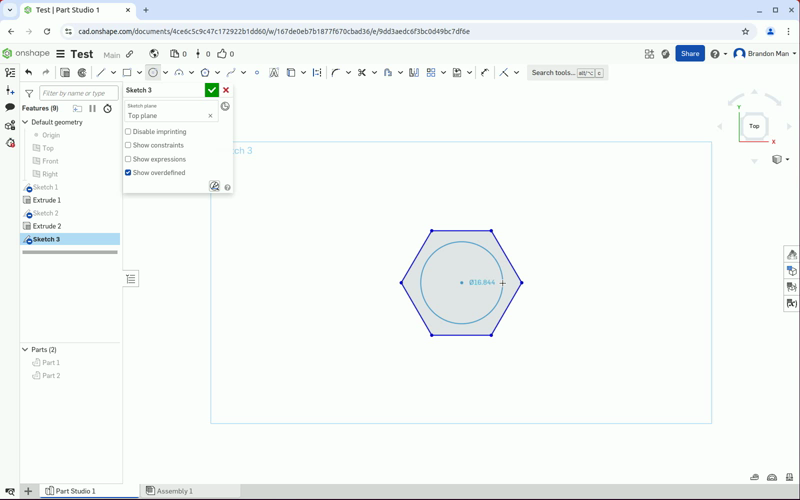
click(502, 282)
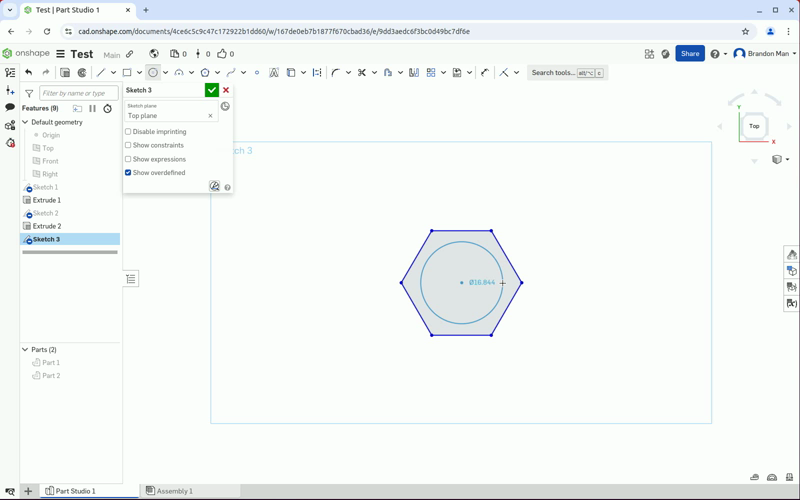
key(esc)
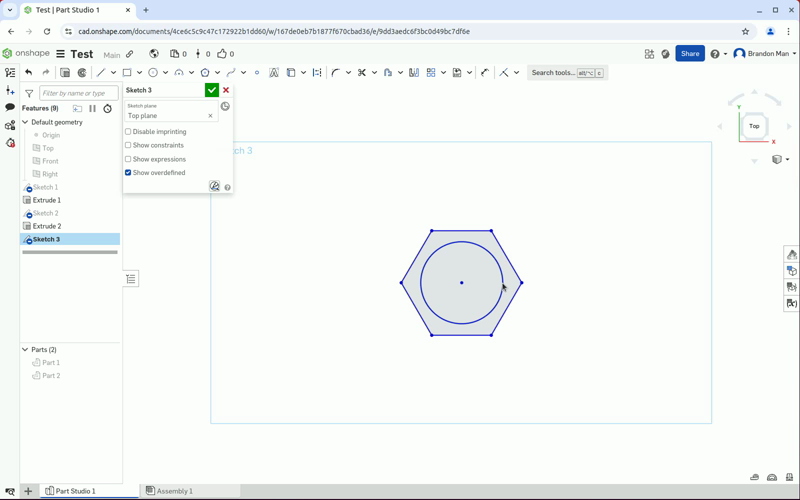
mouse_move(498, 312)
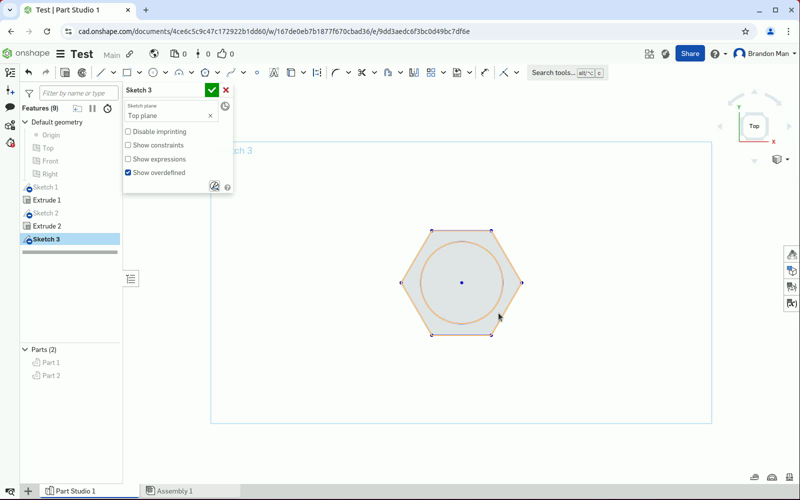
click(498, 312)
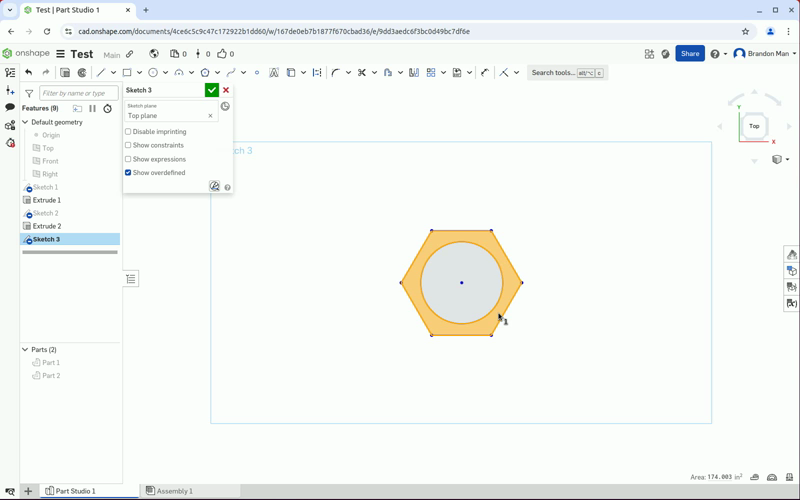
mouse_move(73, 352)
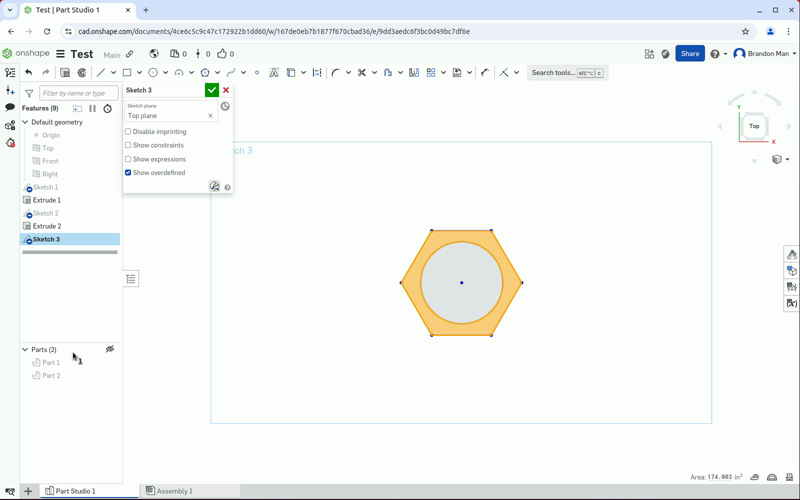
key(shift+y)
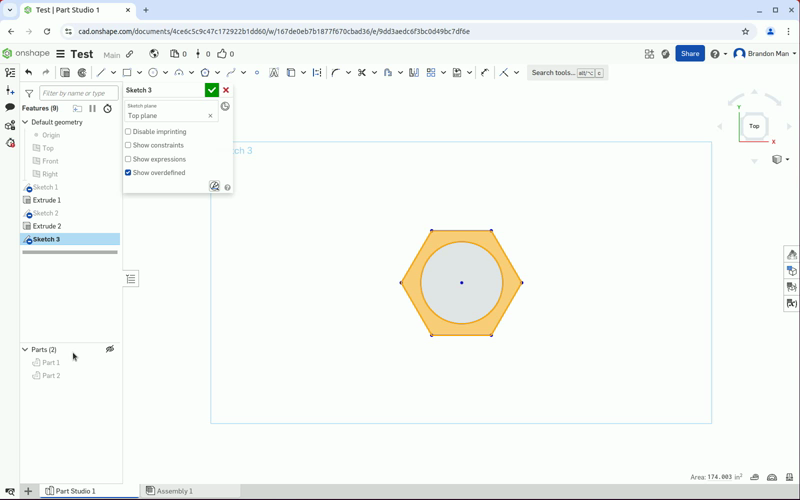
key(shift+e)
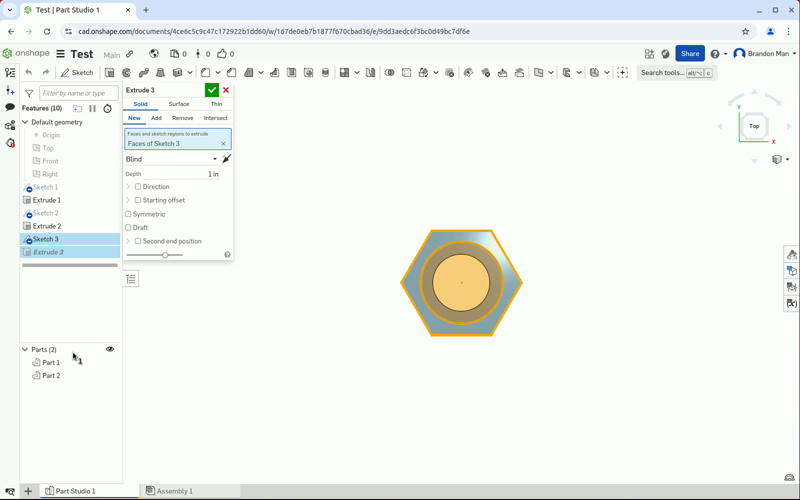
mouse_move(143, 106)
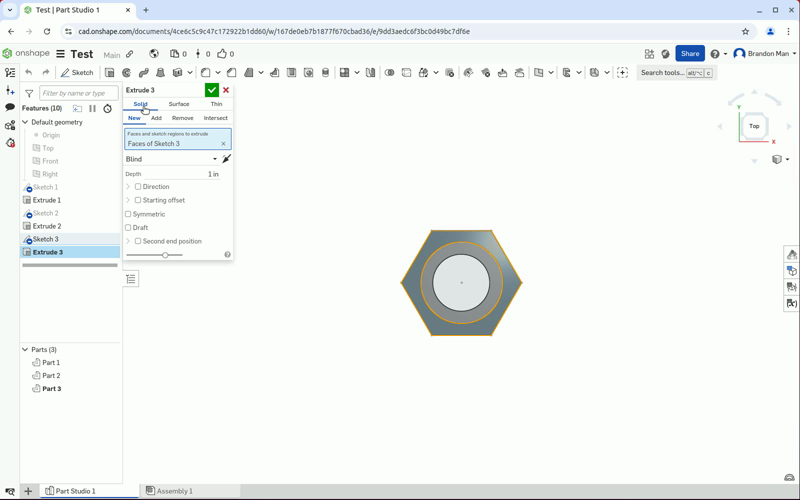
click(143, 106)
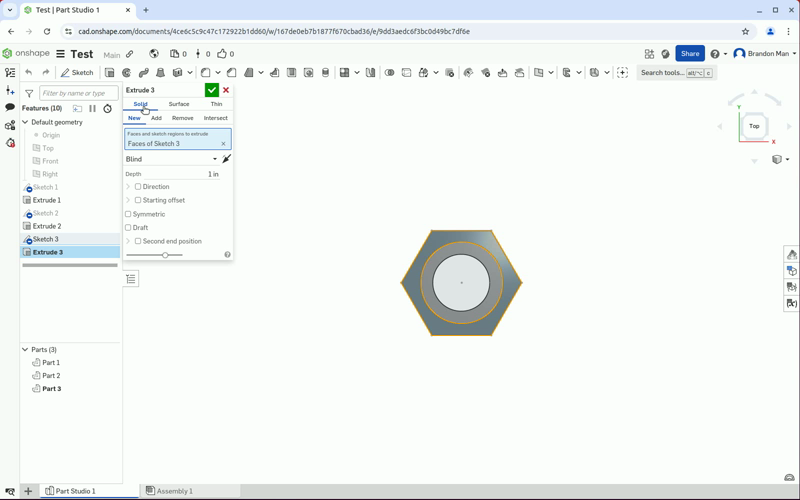
mouse_move(137, 120)
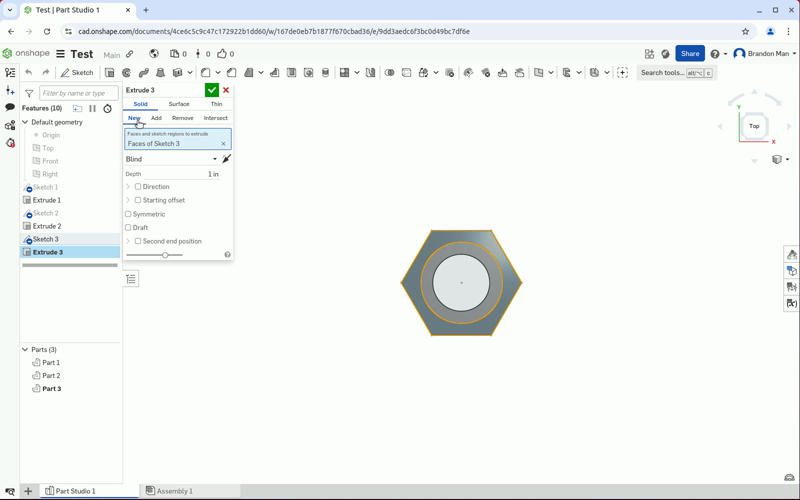
click(137, 120)
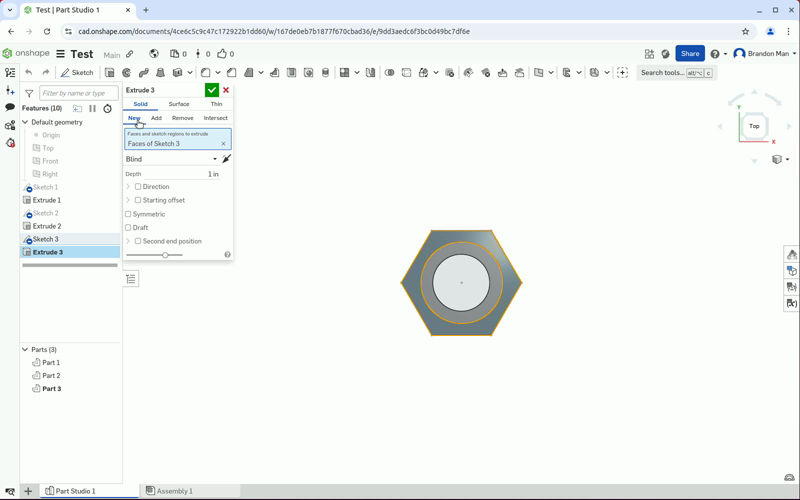
key(tab, 4)
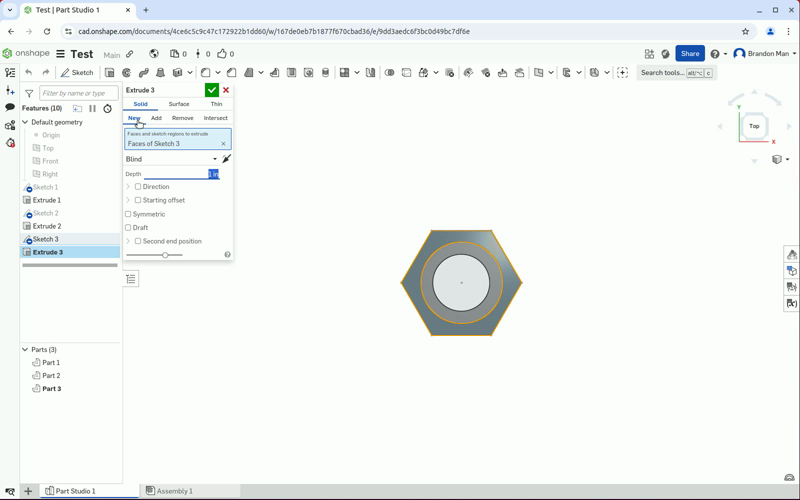
text(-1.926)
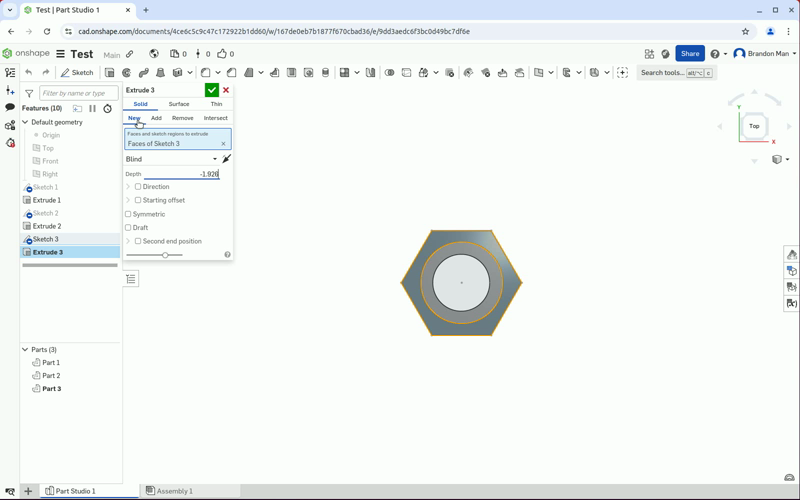
key(enter)
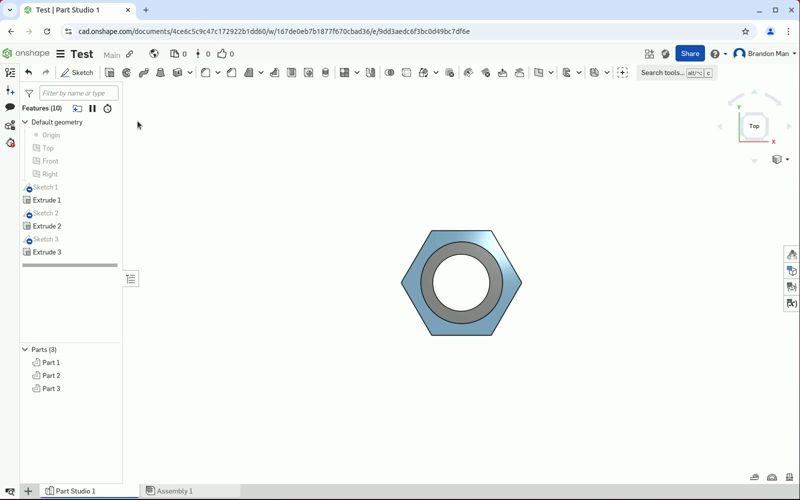
key(shift+h)
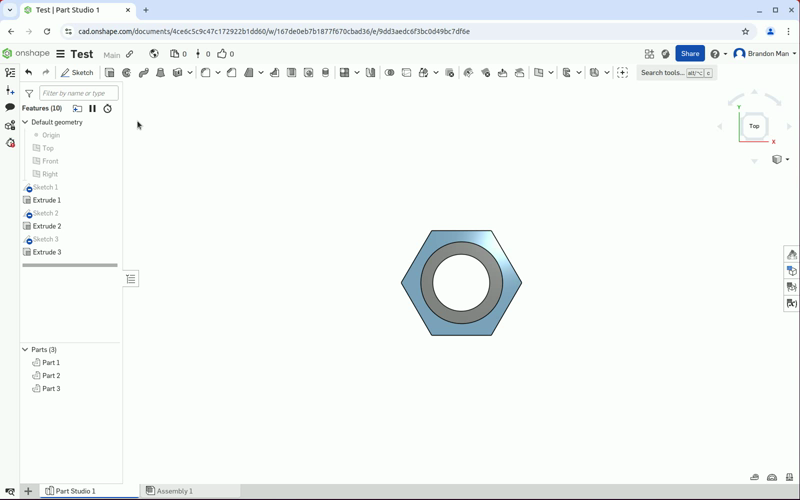
key(shift+h)
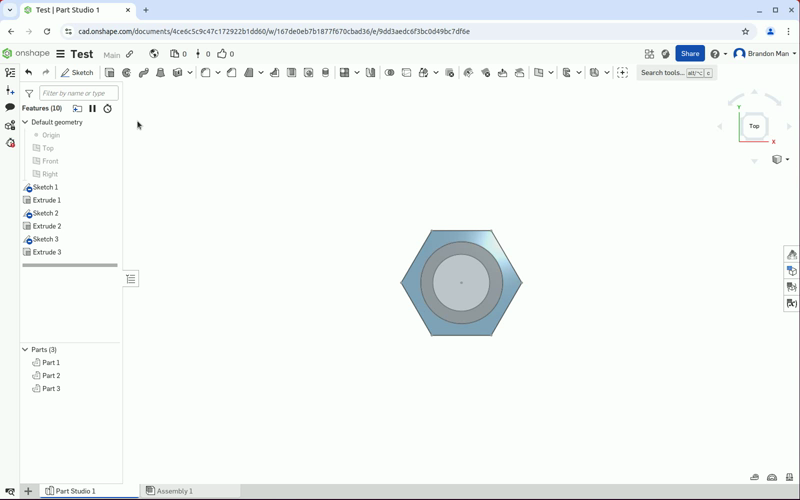
key(shift+7)
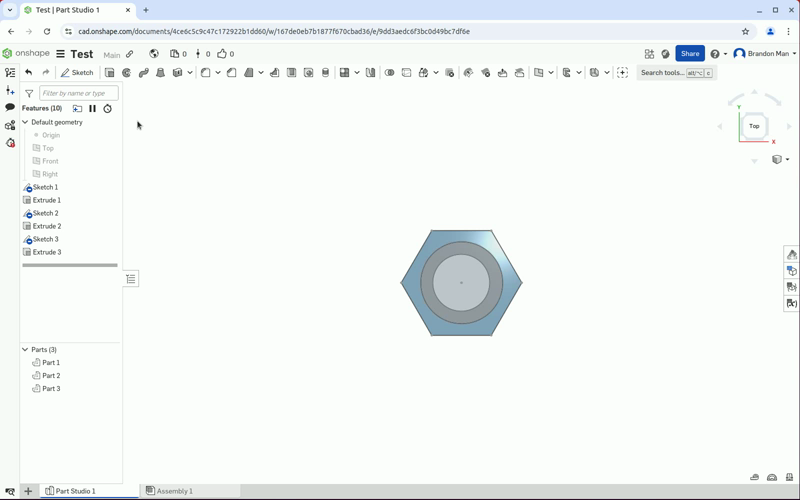
key(up, 3)
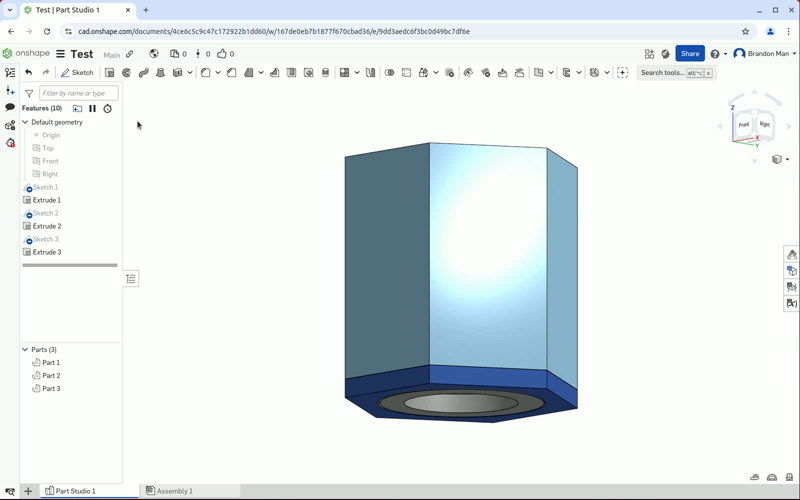
key(left, 3)
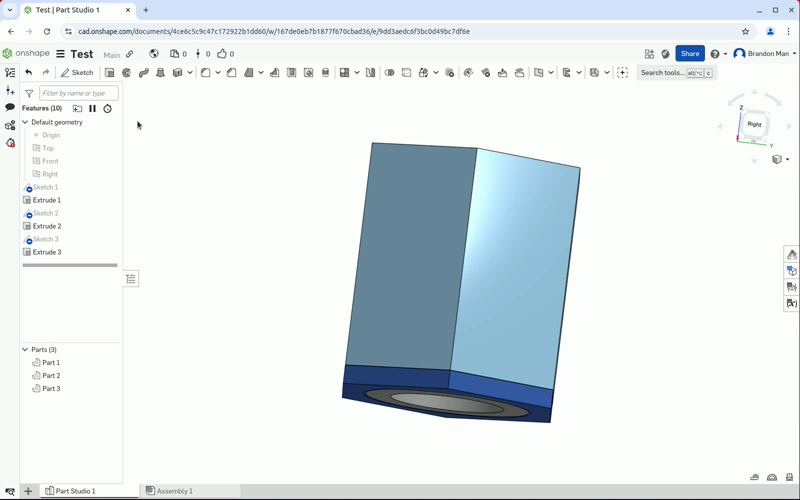
key(right, 3)
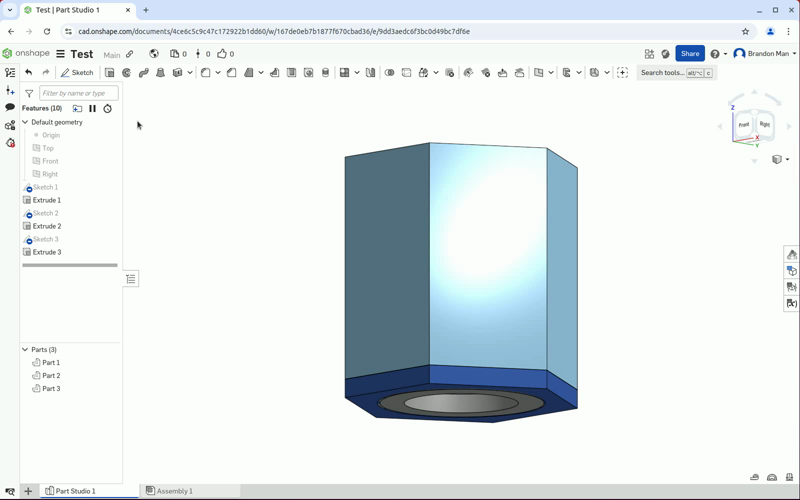
key(down, 3)
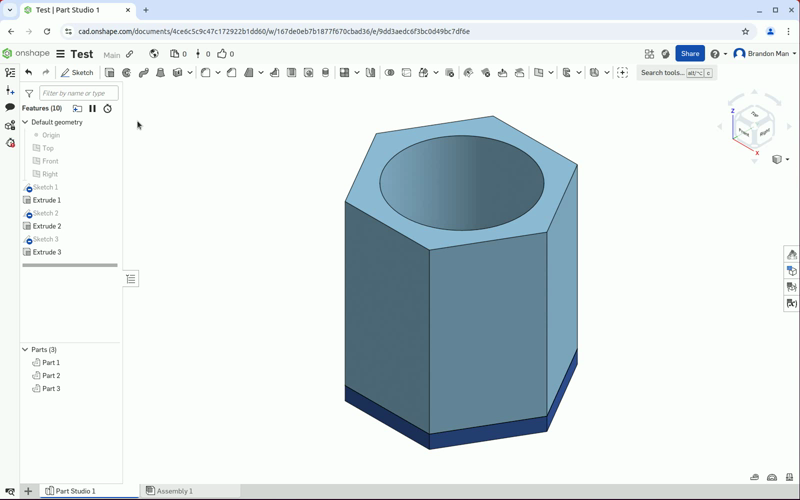
mouse_move(73, 189)
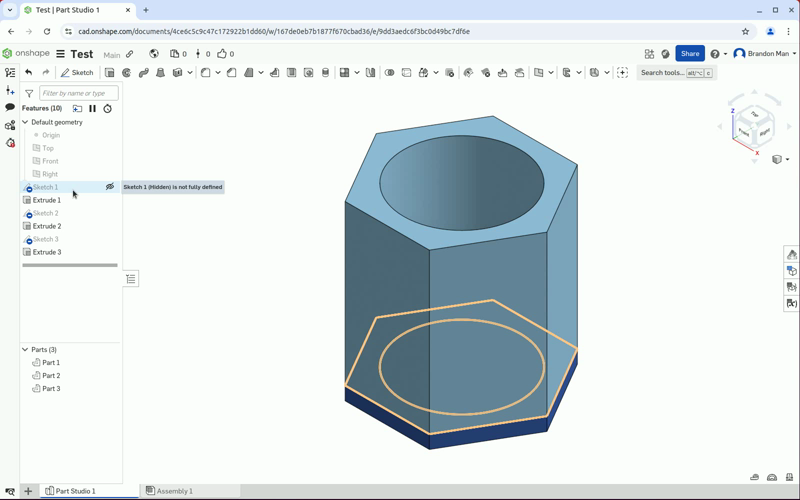
click(73, 189)